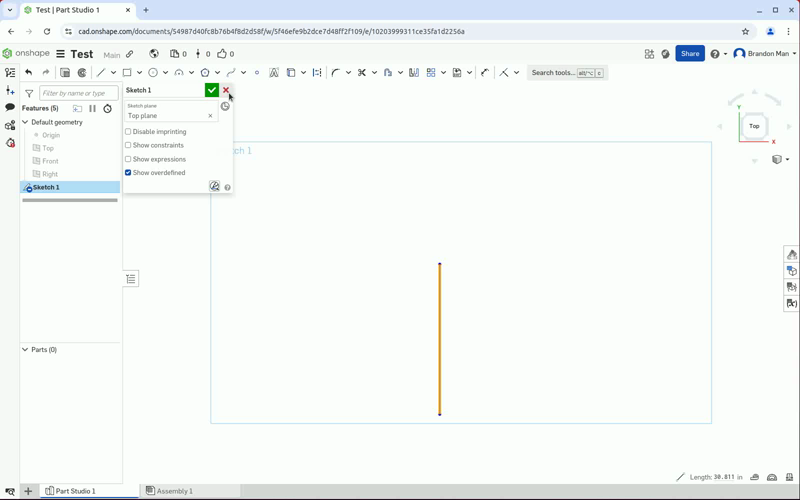
key(shift+h)
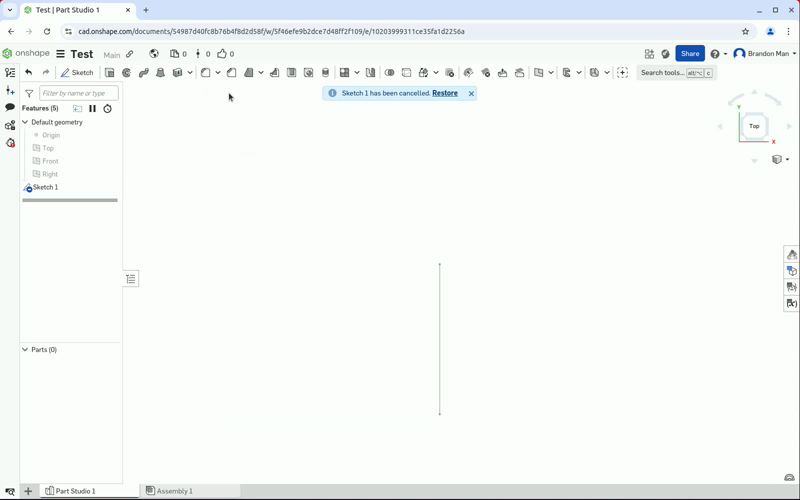
key(shift+s)
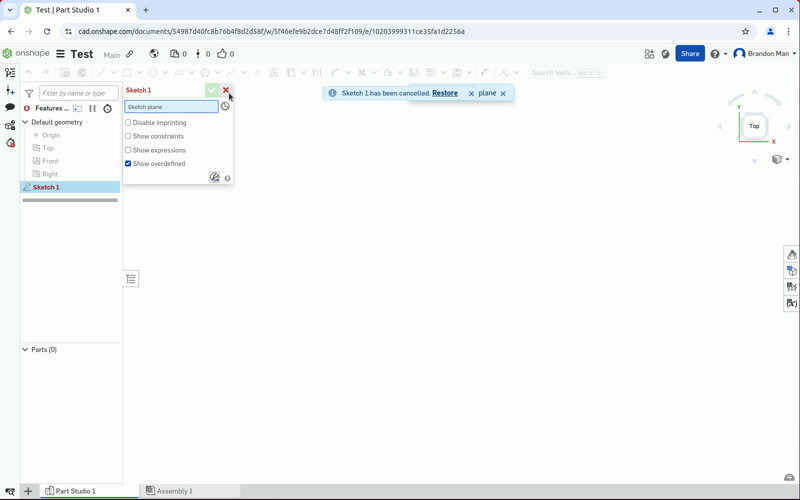
mouse_move(73, 150)
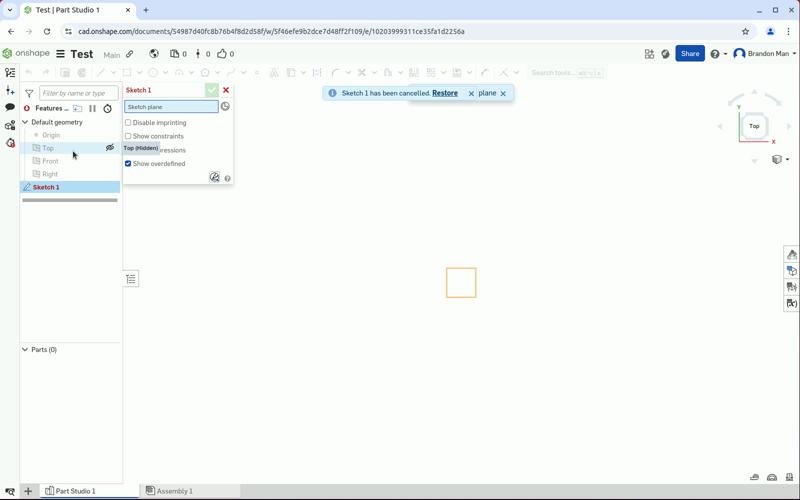
click(73, 150)
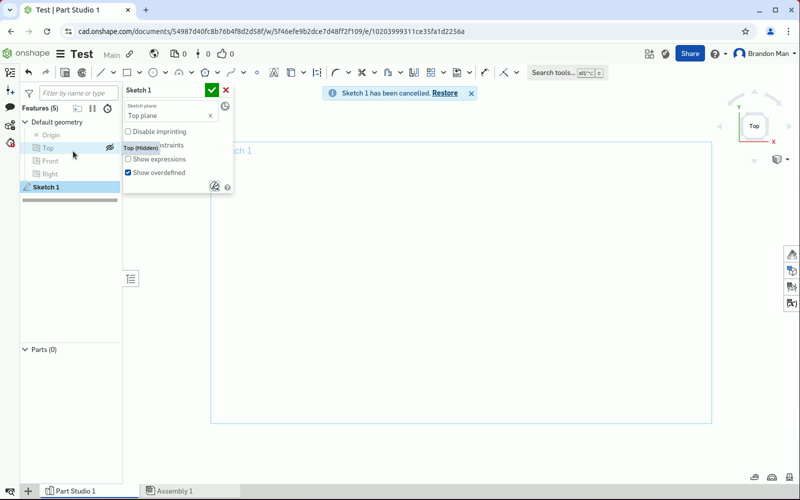
mouse_move(73, 352)
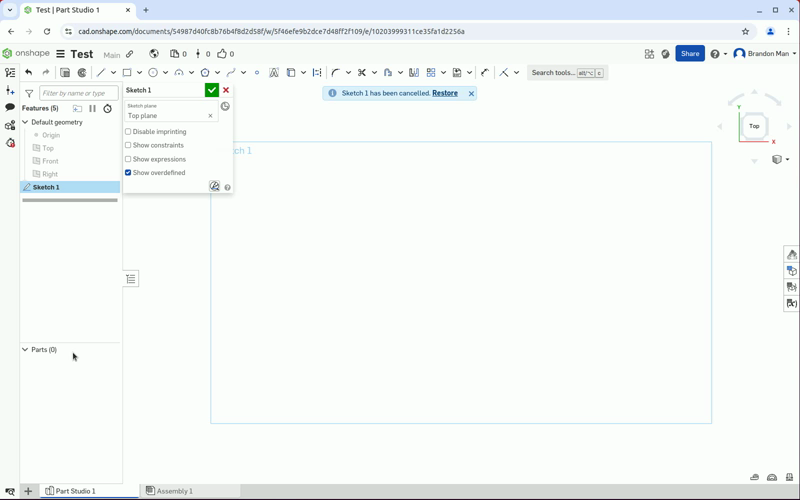
key(y)
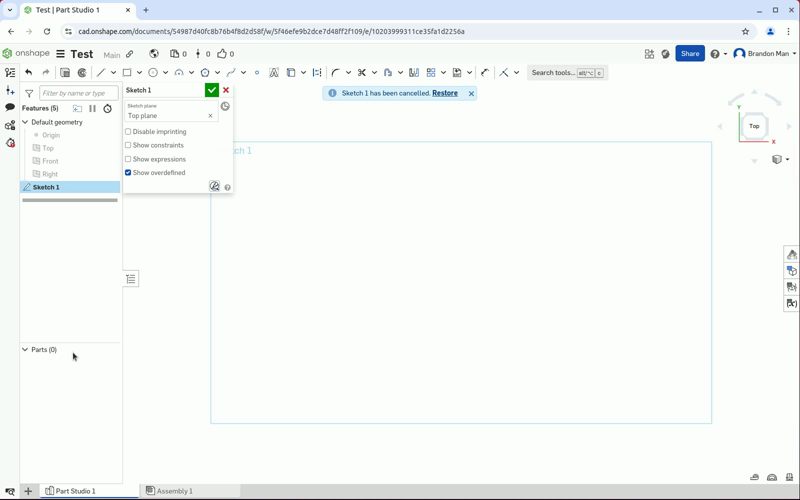
key(l)
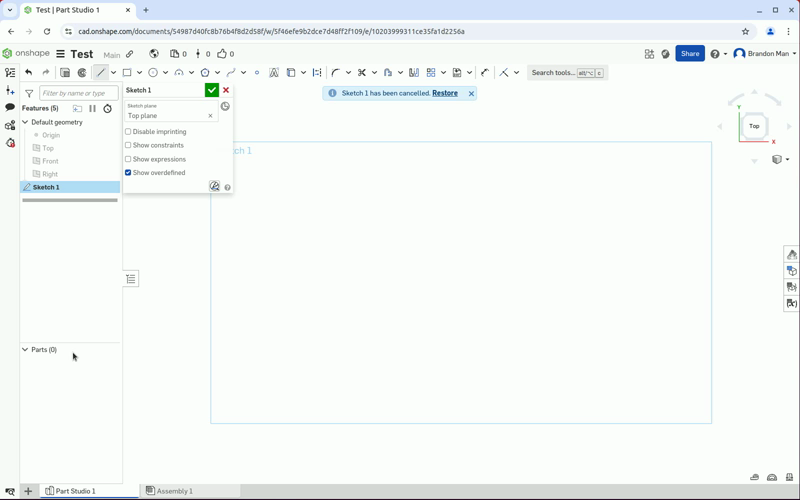
key_down(shift)
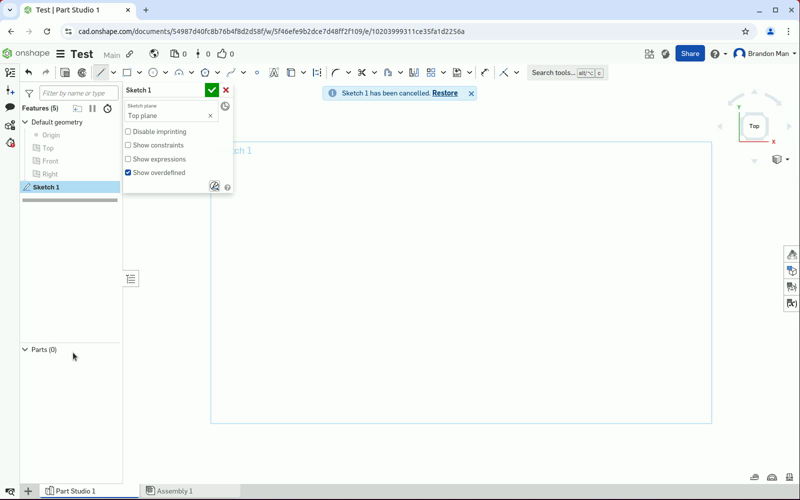
mouse_move(368, 395)
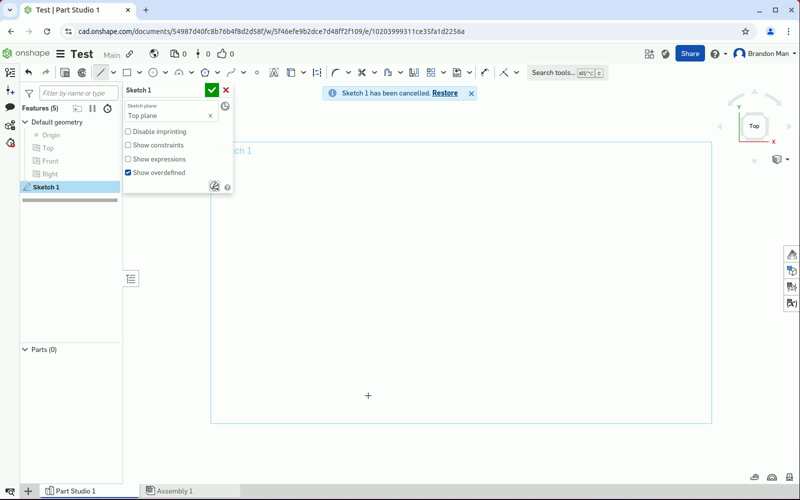
click(368, 395)
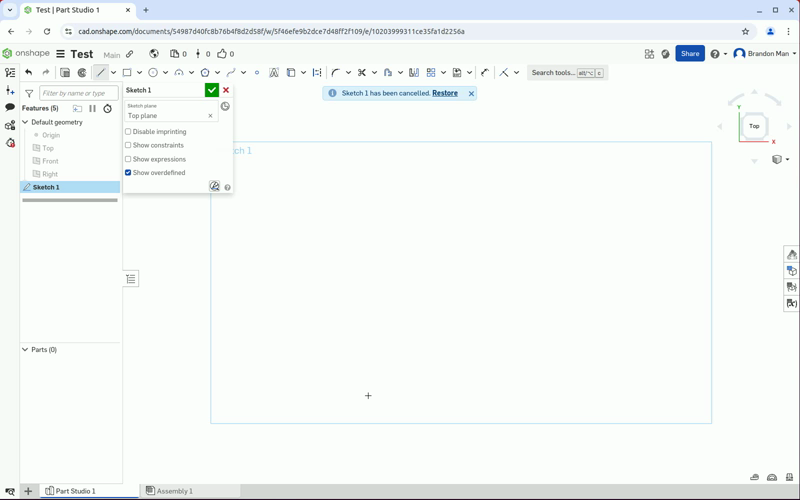
key_up(shift)
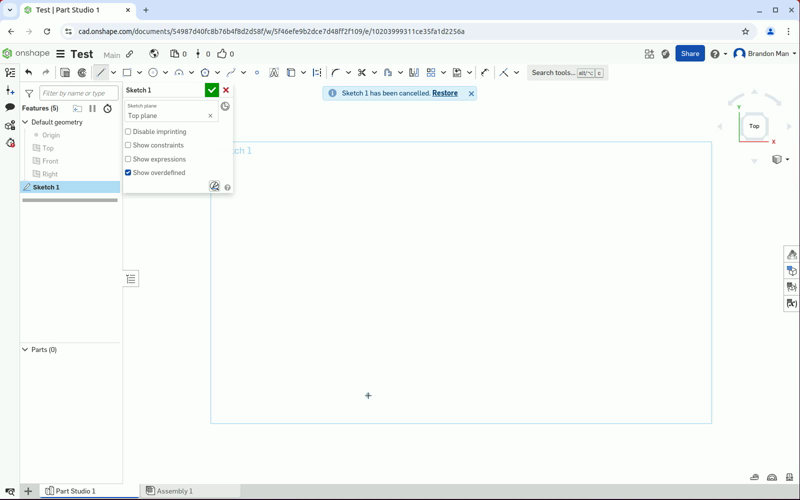
key_down(shift)
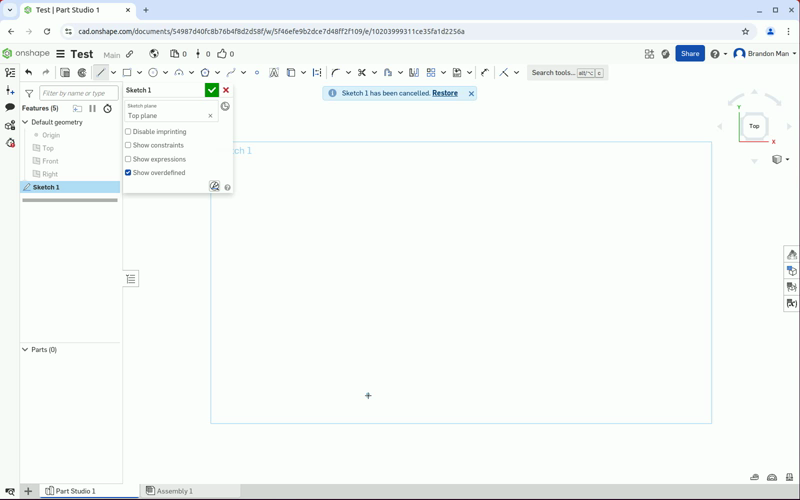
mouse_move(552, 395)
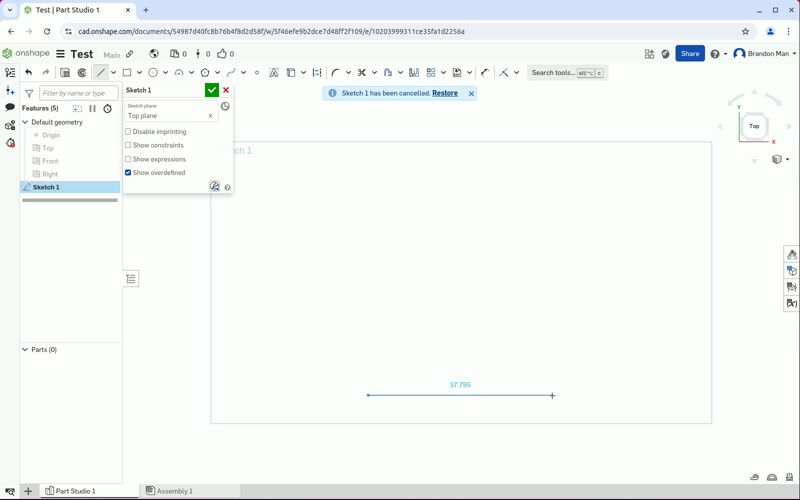
click(552, 395)
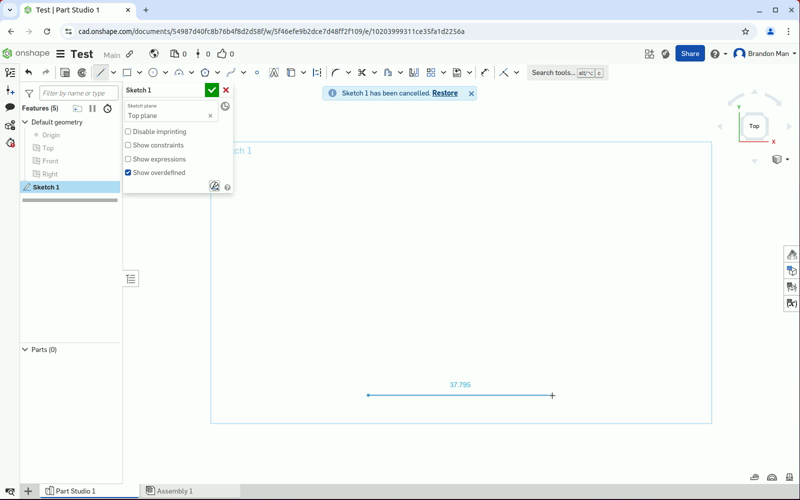
key_up(shift)
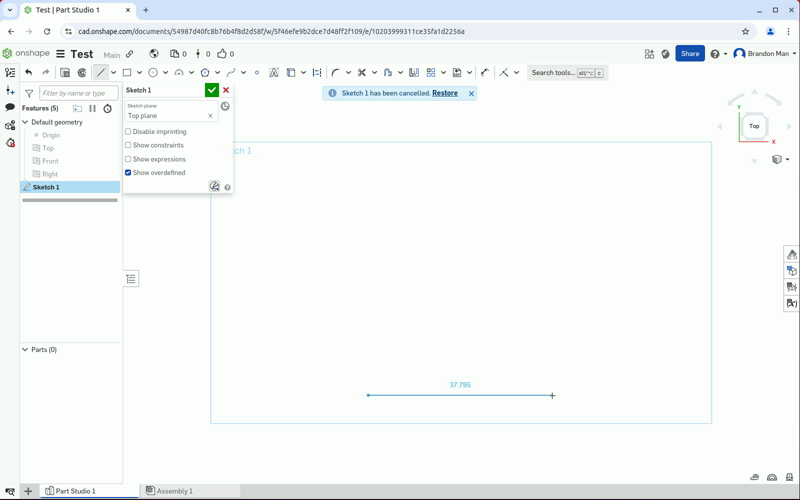
key_down(shift)
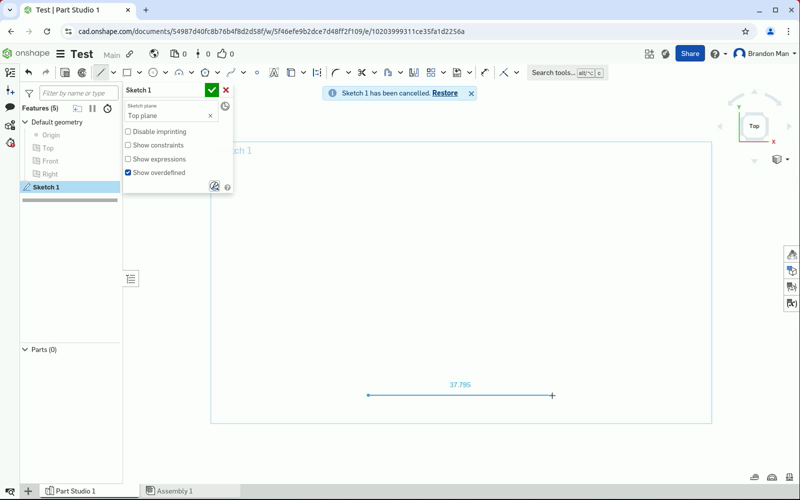
mouse_move(552, 171)
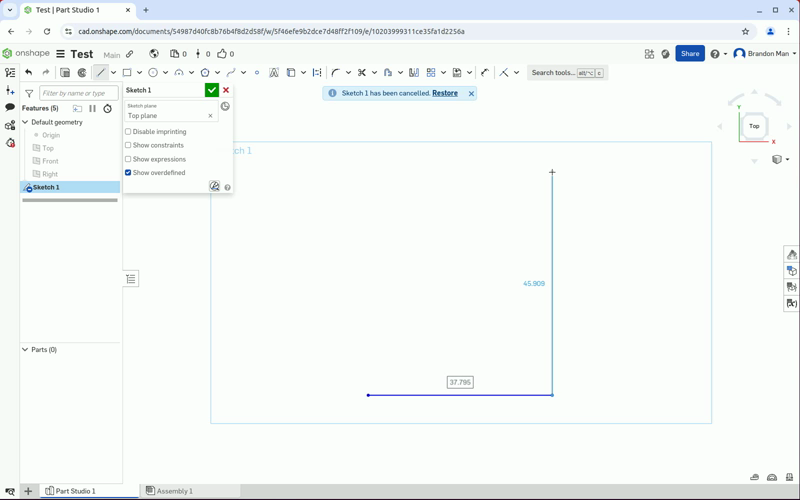
click(552, 171)
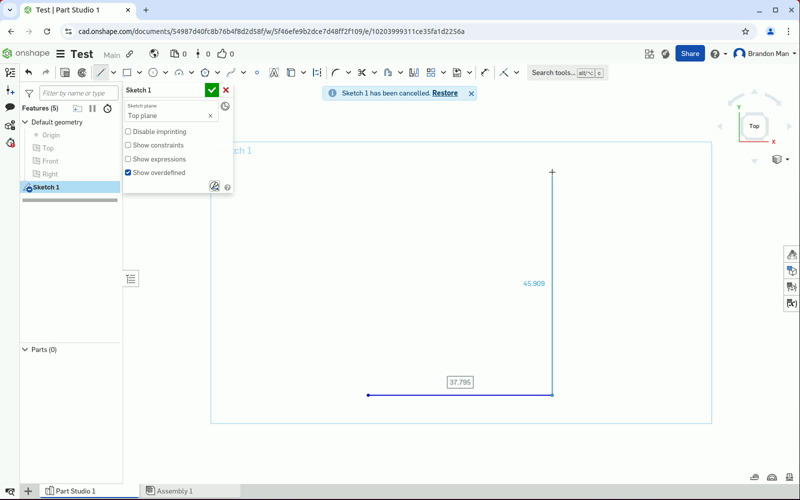
key_up(shift)
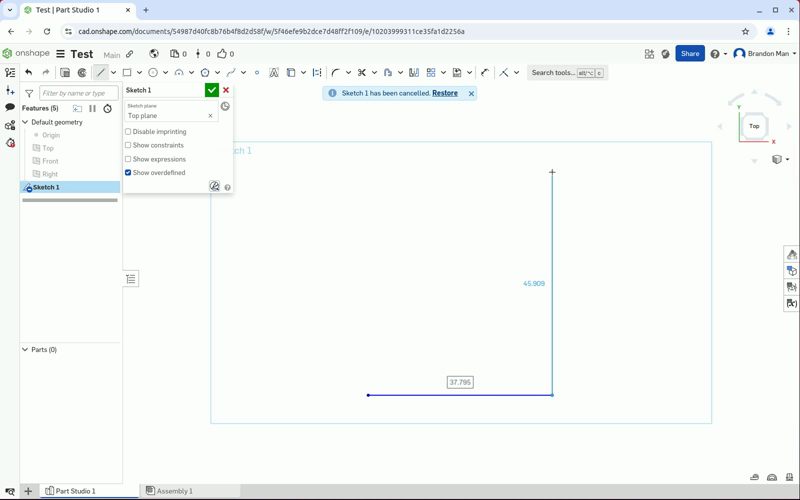
key_down(shift)
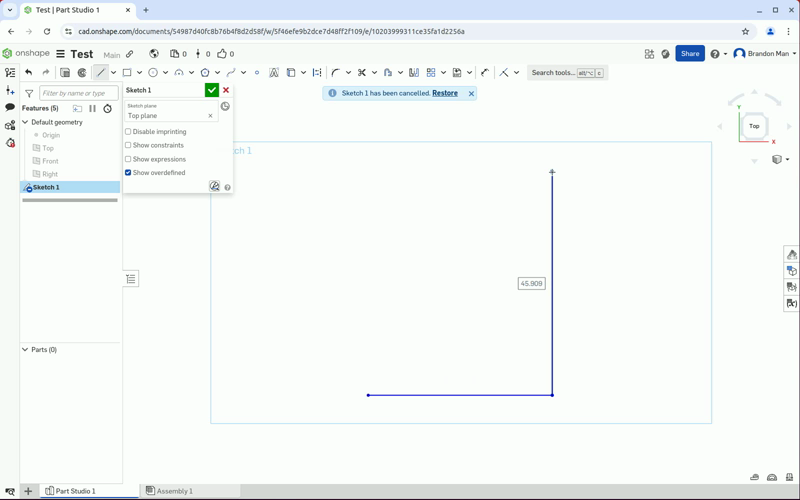
mouse_move(368, 171)
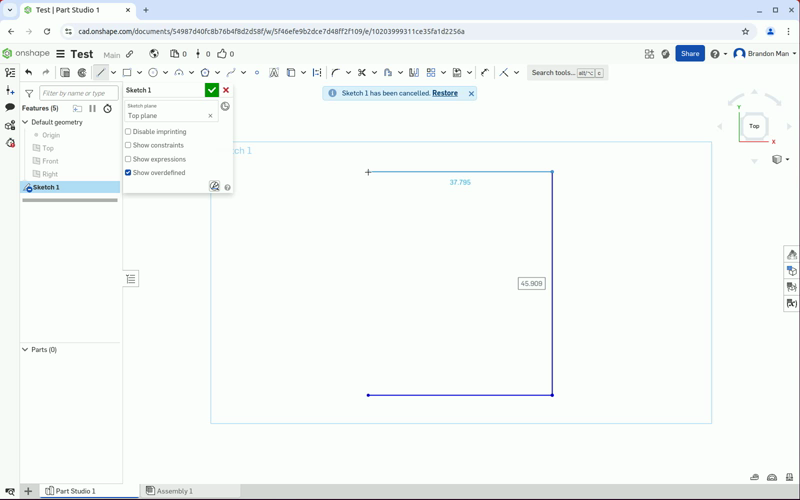
click(368, 171)
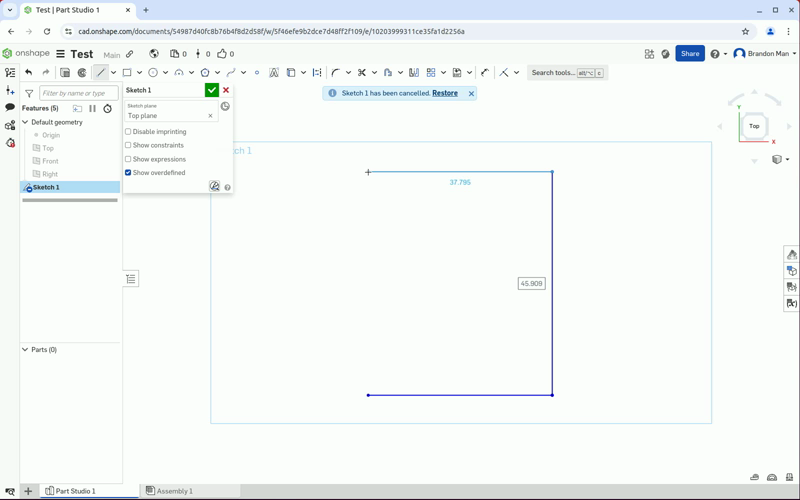
key_up(shift)
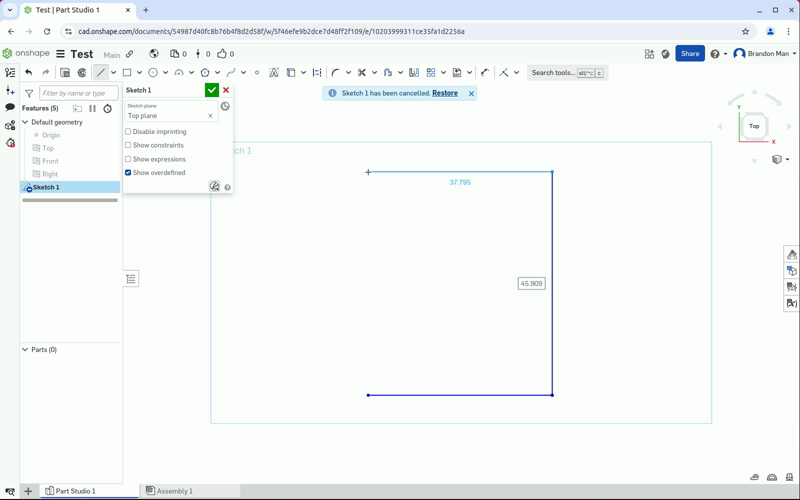
key_down(shift)
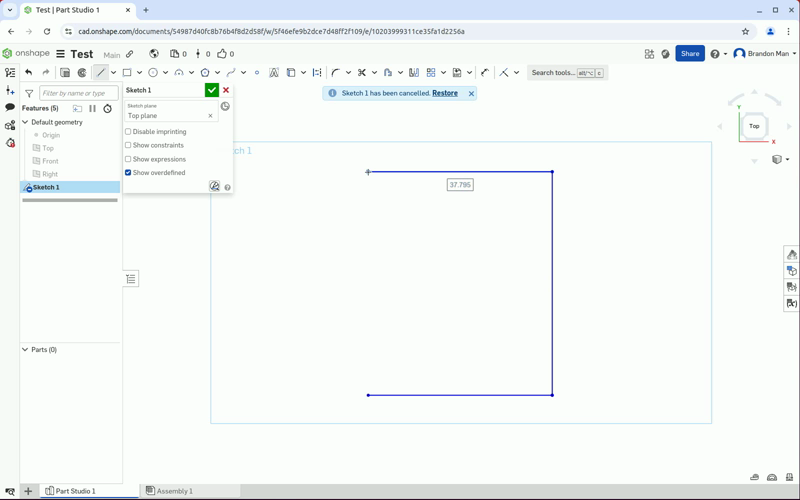
mouse_move(368, 395)
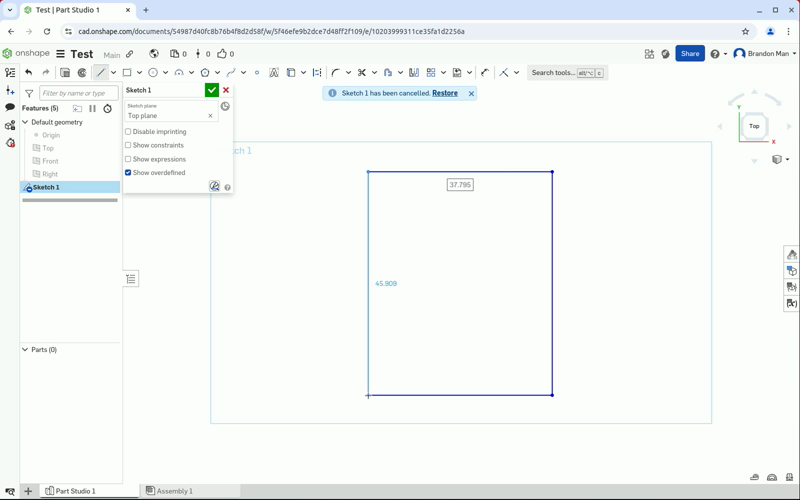
key_up(shift)
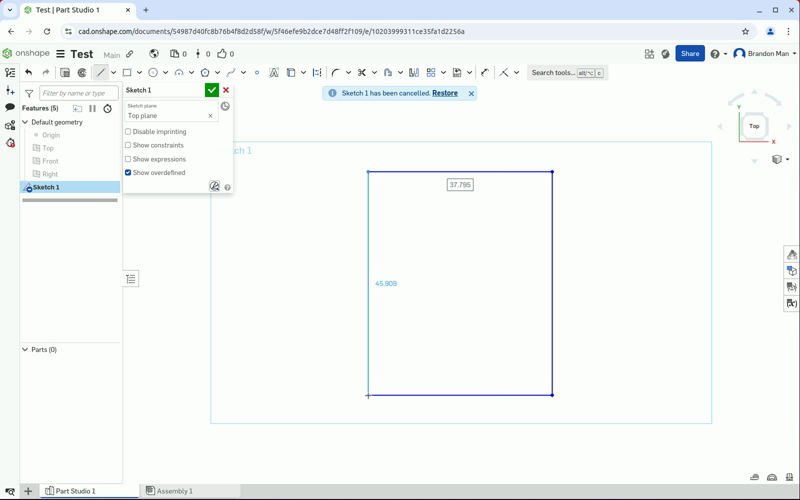
click(368, 395)
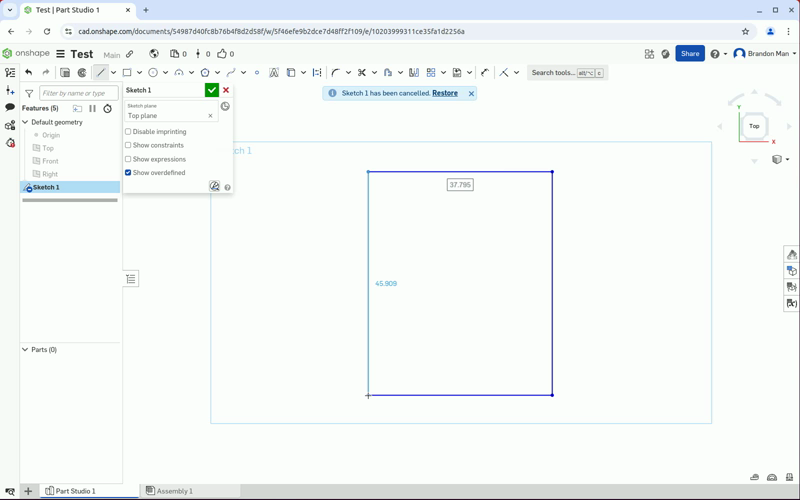
key(esc)
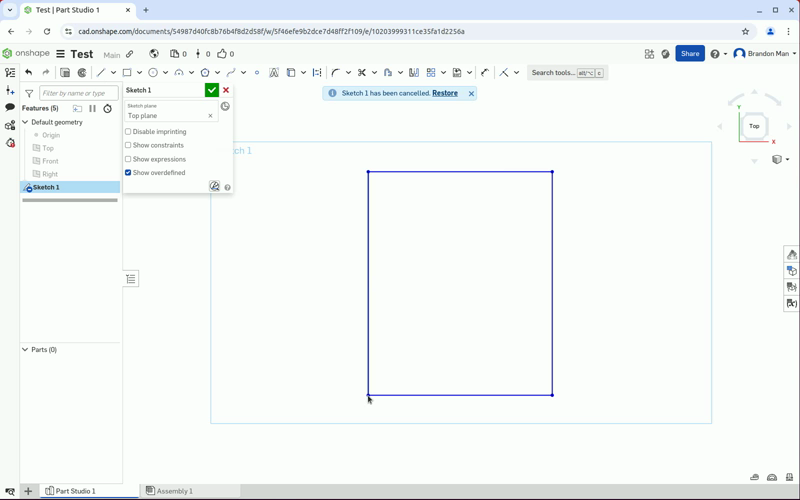
mouse_move(469, 316)
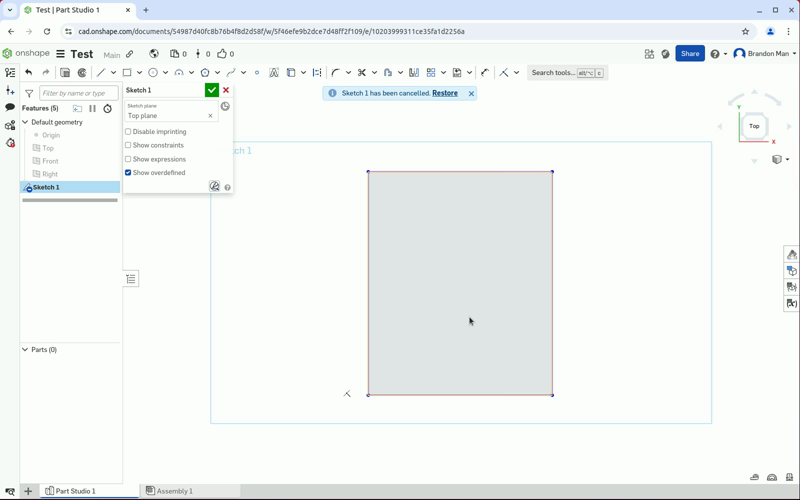
click(469, 316)
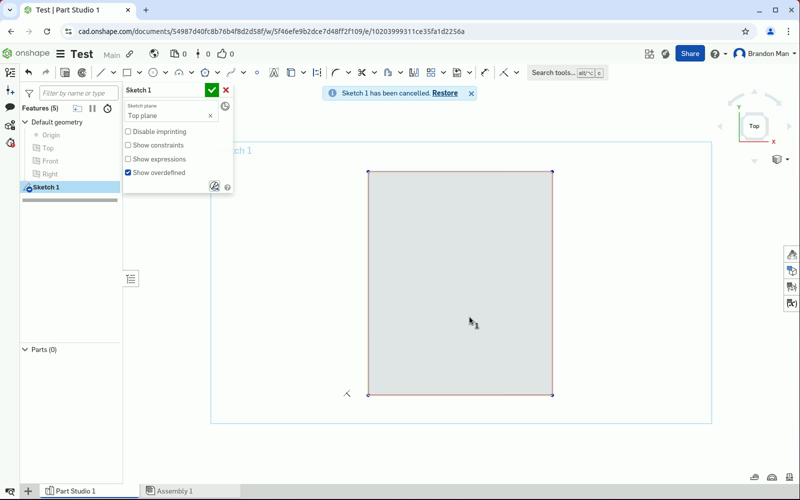
mouse_move(73, 352)
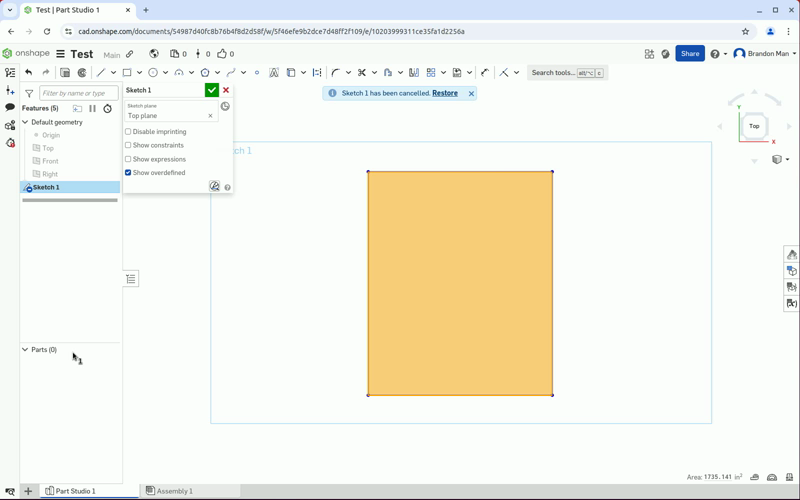
key(shift+y)
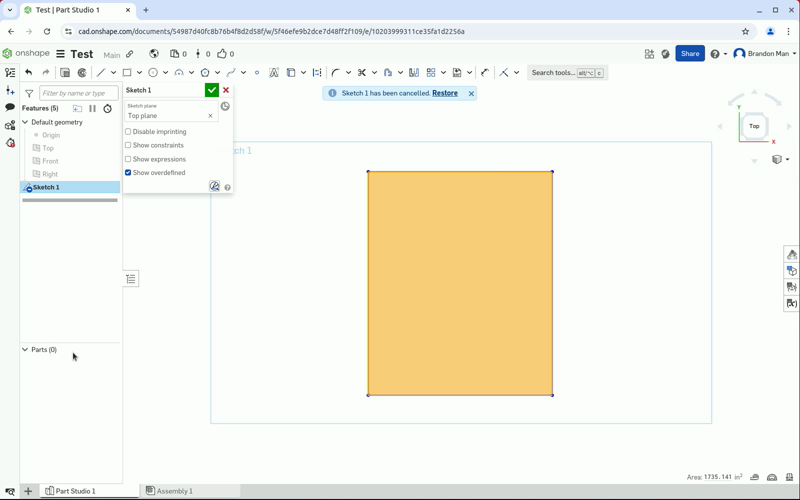
key(shift+e)
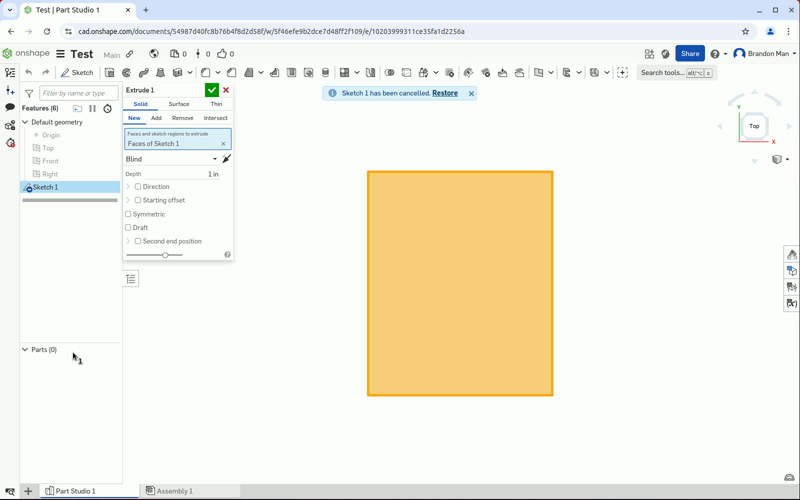
mouse_move(143, 106)
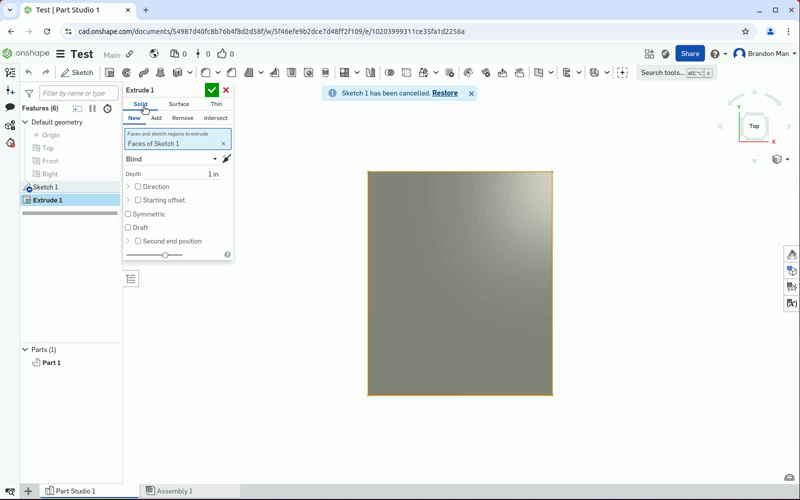
click(143, 106)
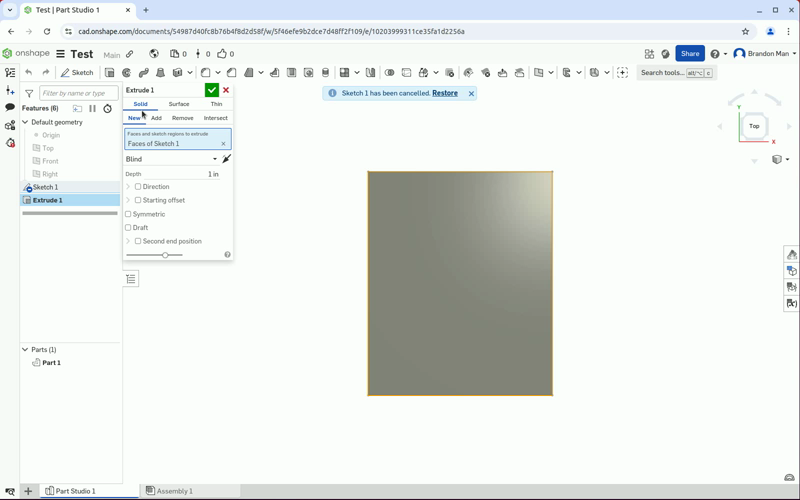
mouse_move(137, 120)
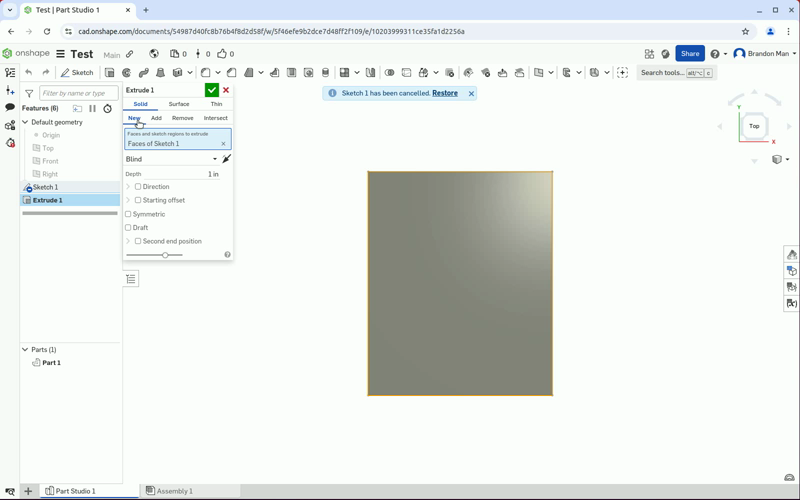
click(137, 120)
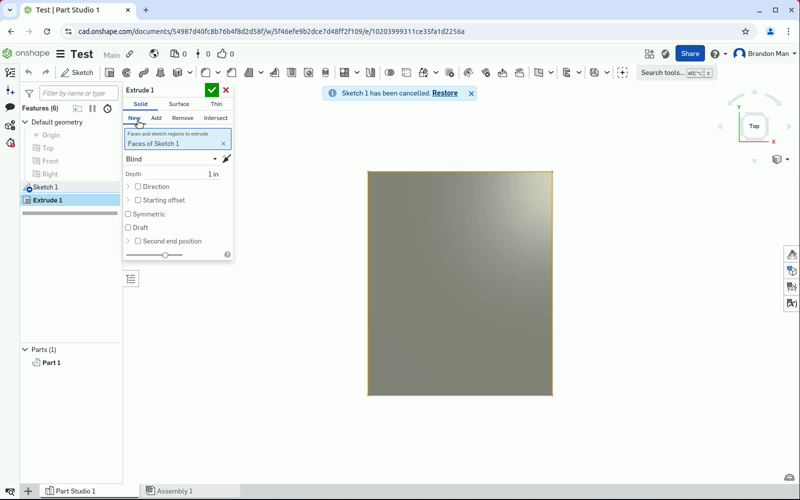
key(tab, 4)
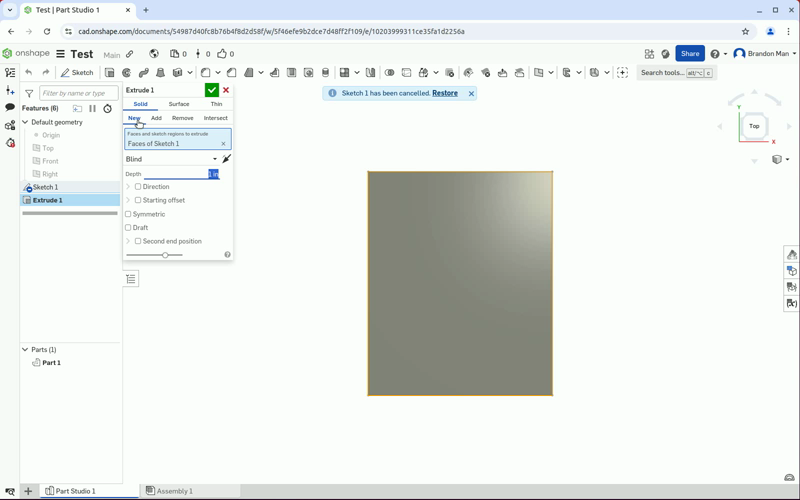
text(11.072)
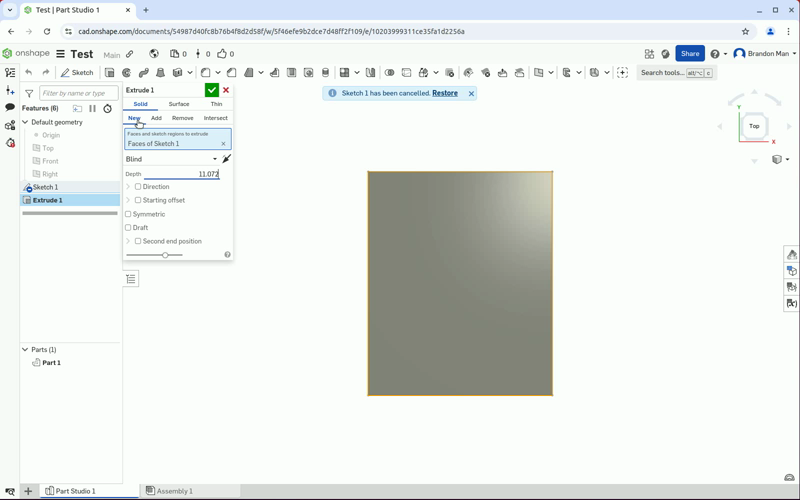
key(tab, 3)
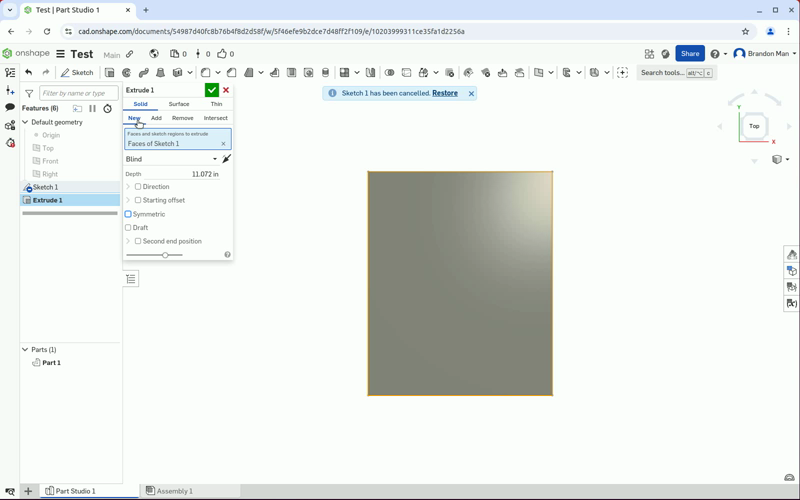
key(space)
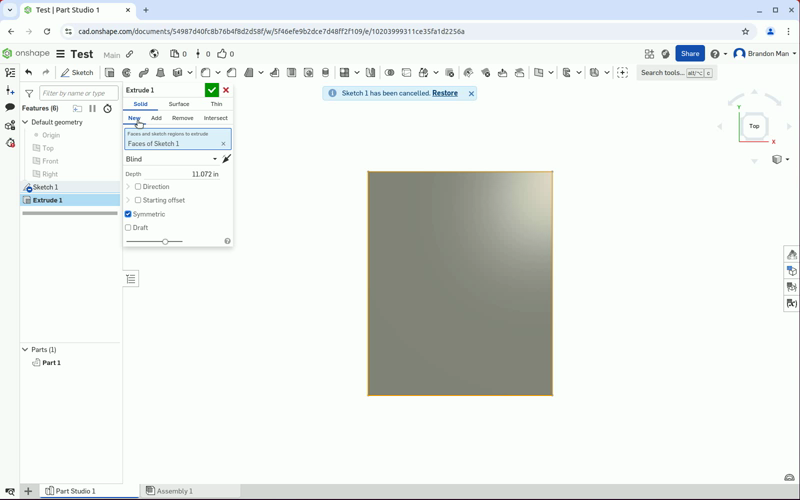
key(enter)
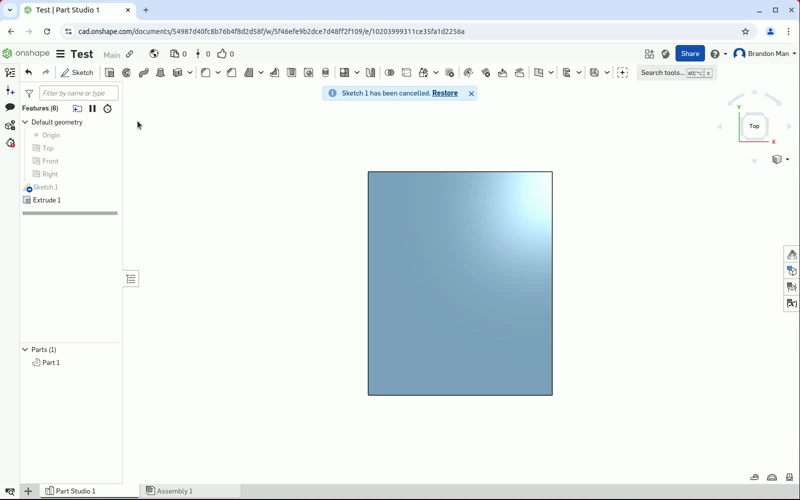
key(shift+h)
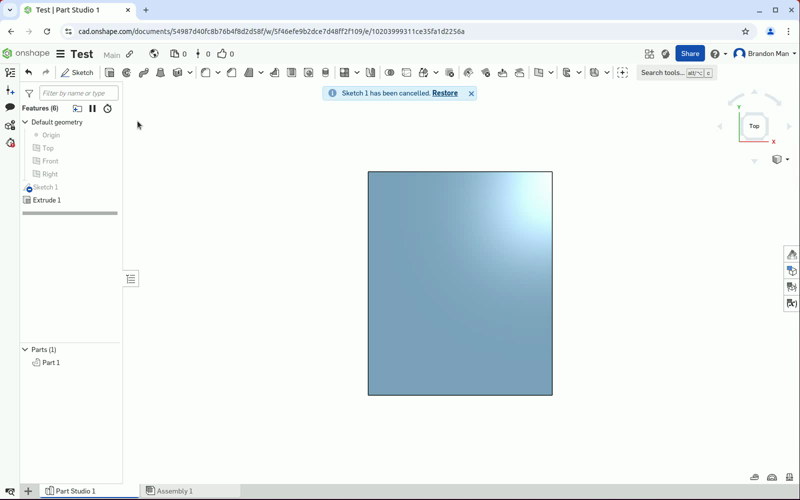
key(shift+h)
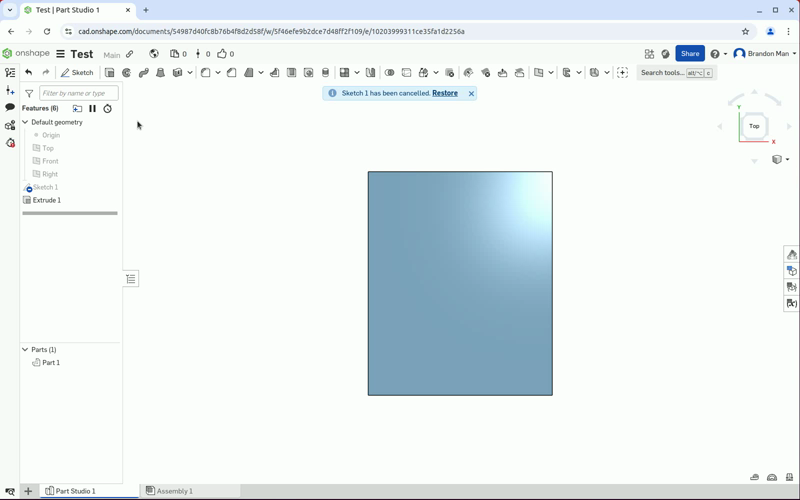
mouse_move(73, 189)
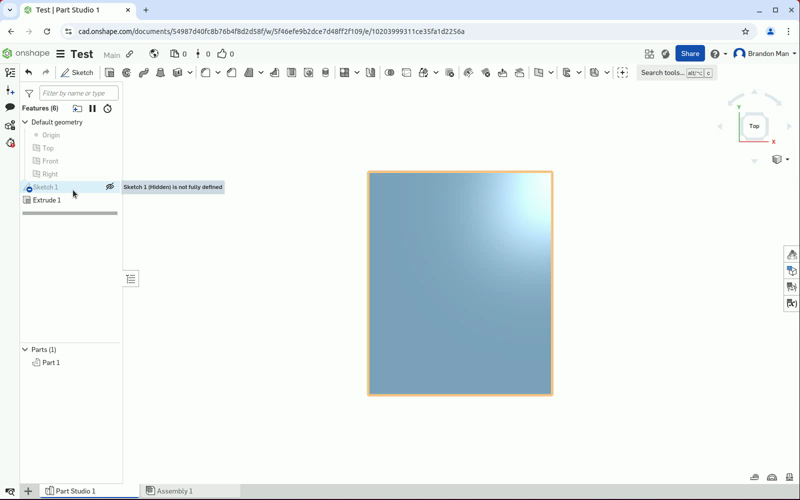
click(73, 189)
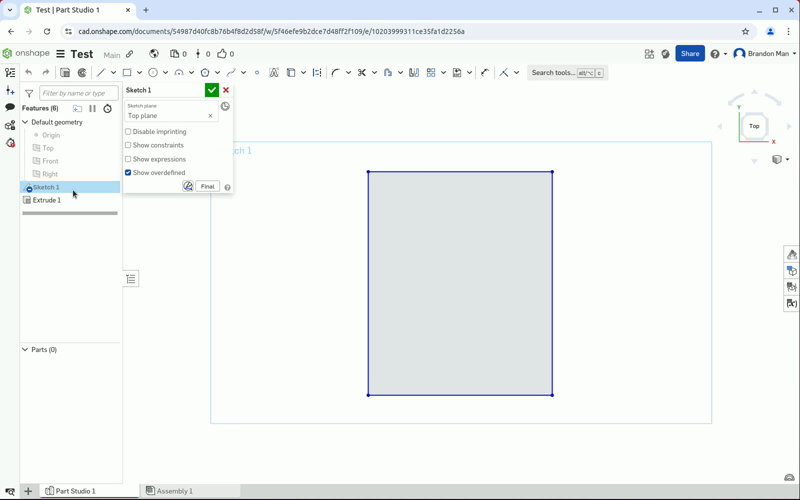
mouse_move(229, 92)
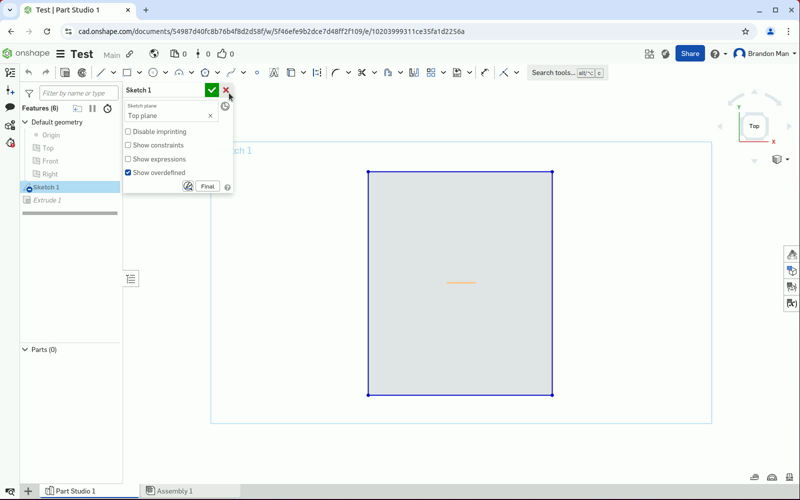
click(229, 92)
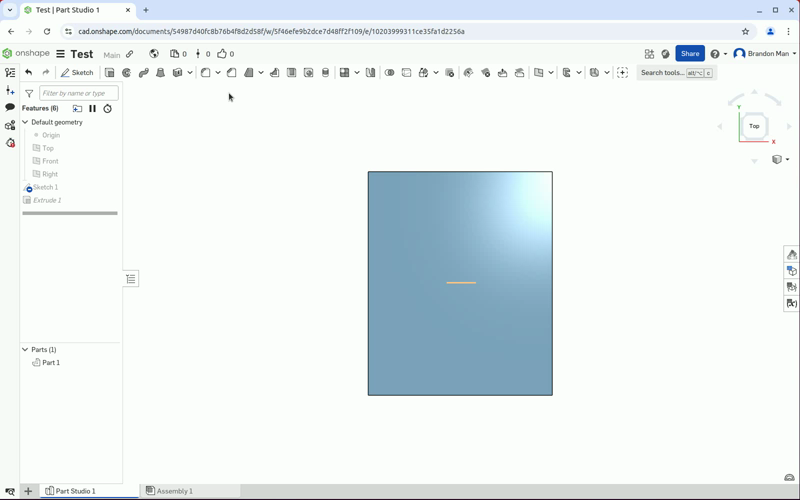
mouse_move(541, 75)
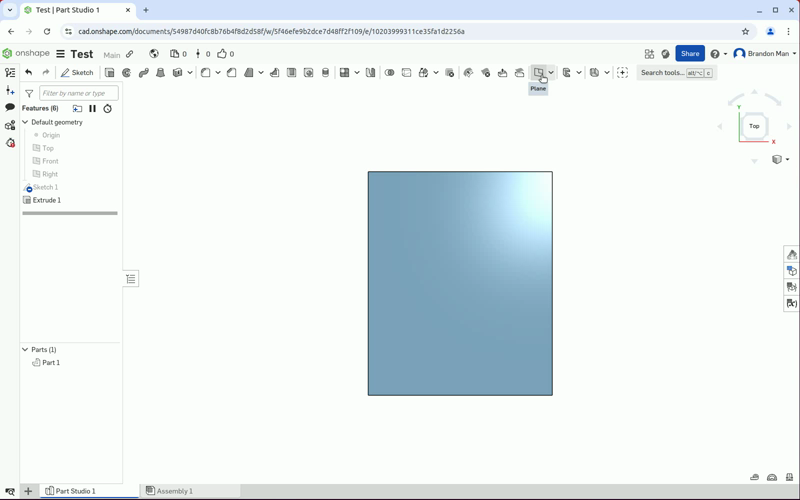
click(541, 75)
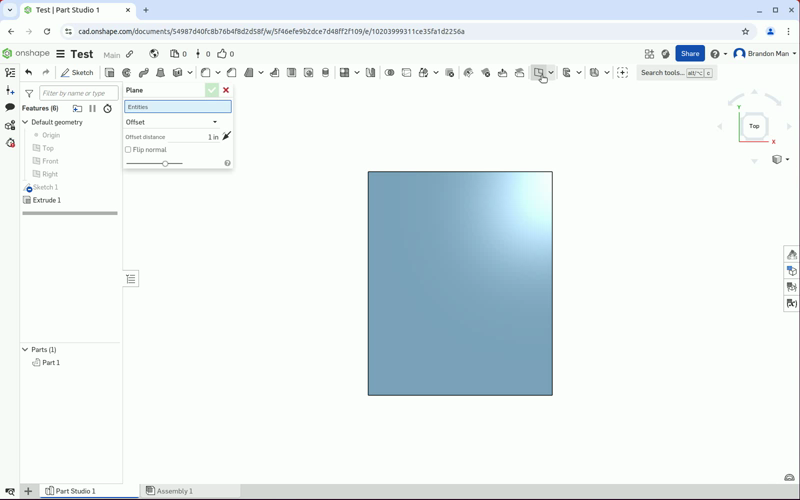
mouse_move(73, 150)
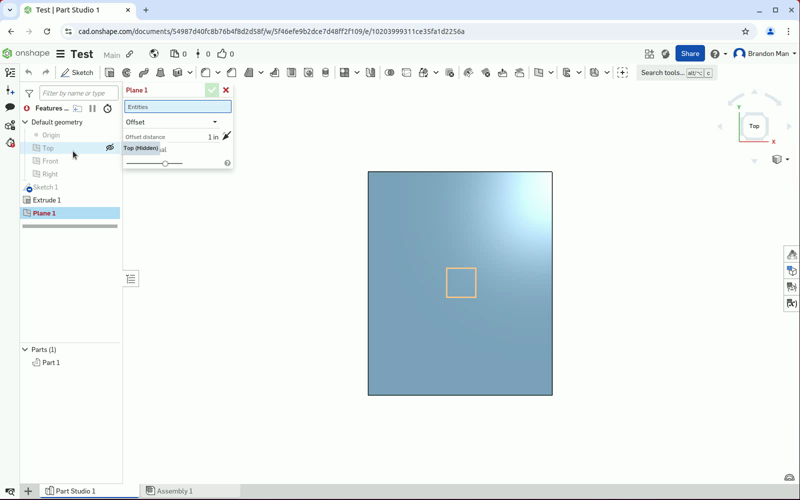
click(73, 150)
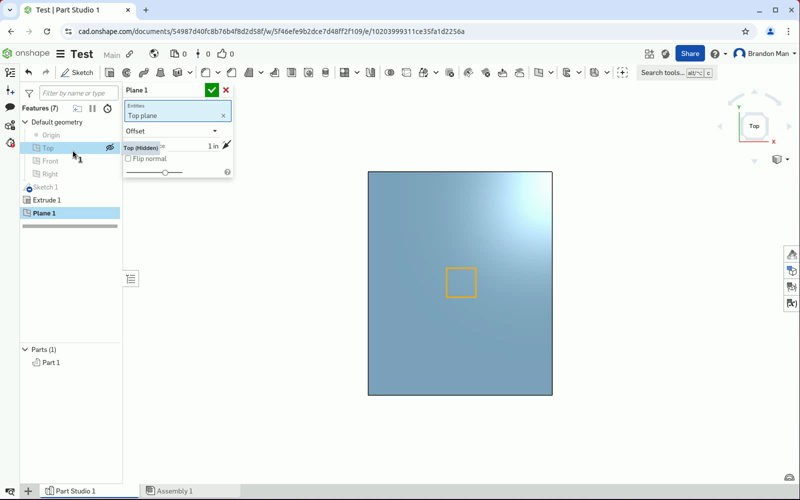
key(tab, 2)
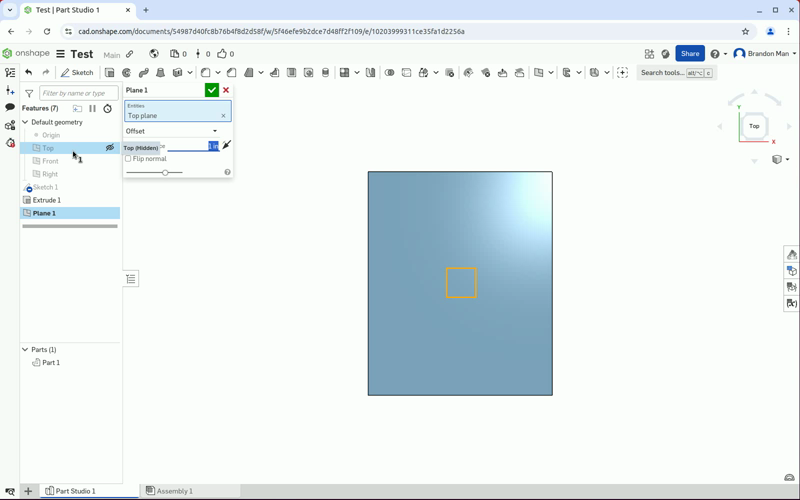
text(5.546)
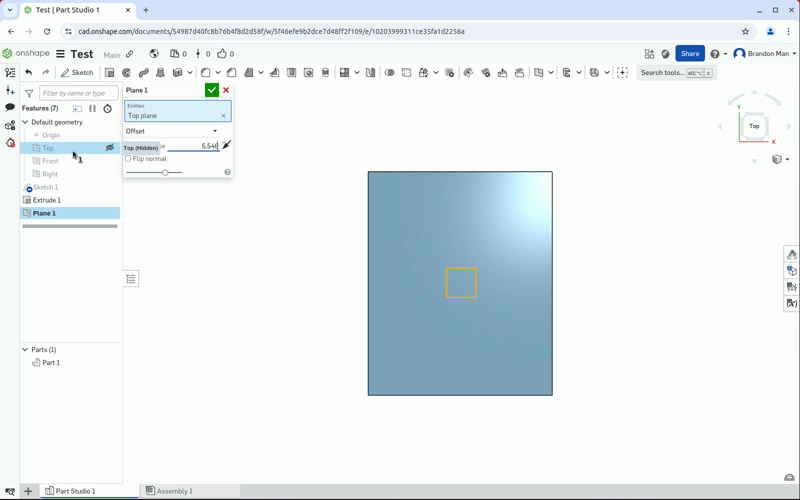
key(enter, 2)
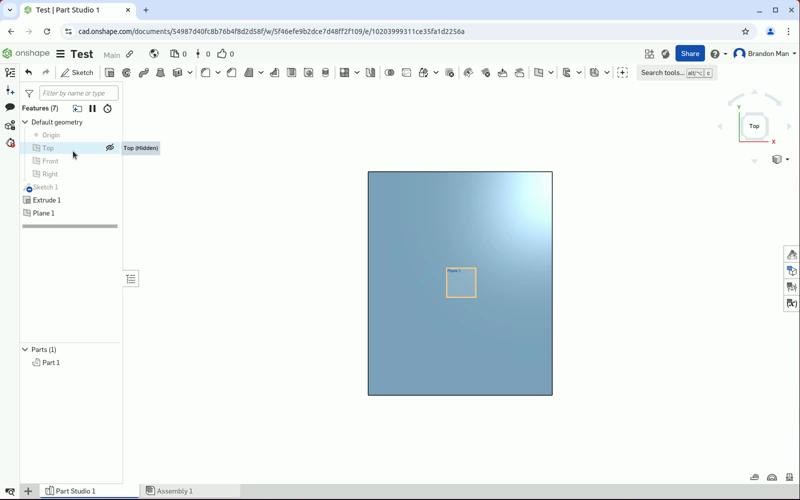
key(shift+s)
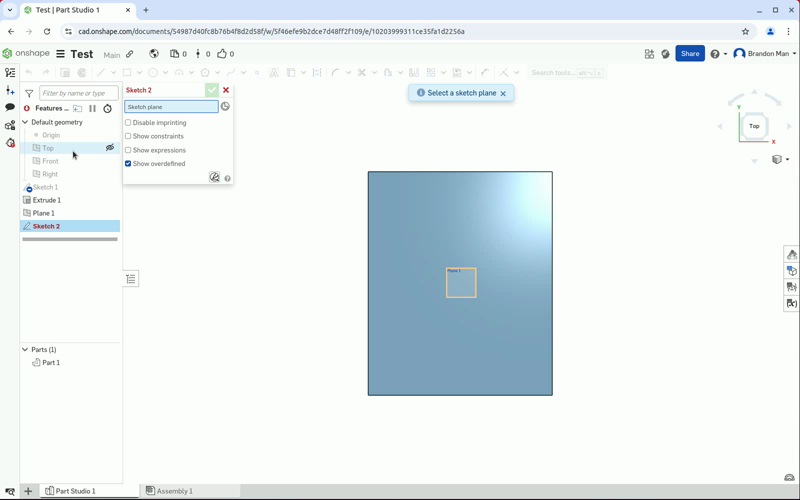
mouse_move(73, 215)
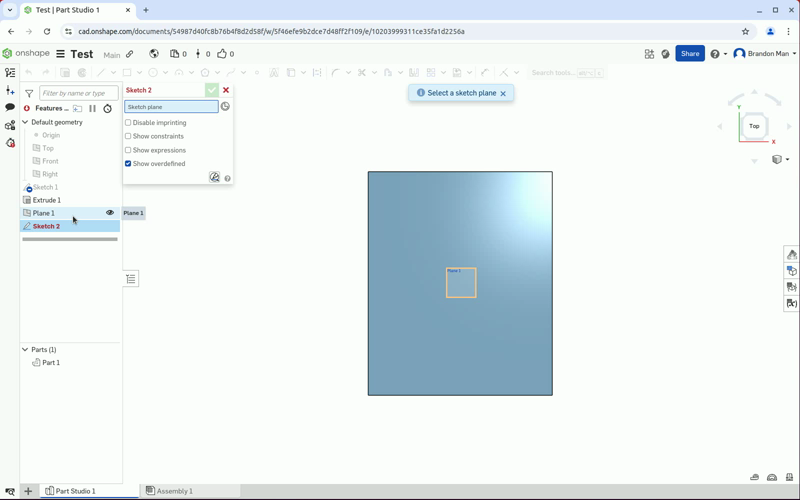
click(73, 215)
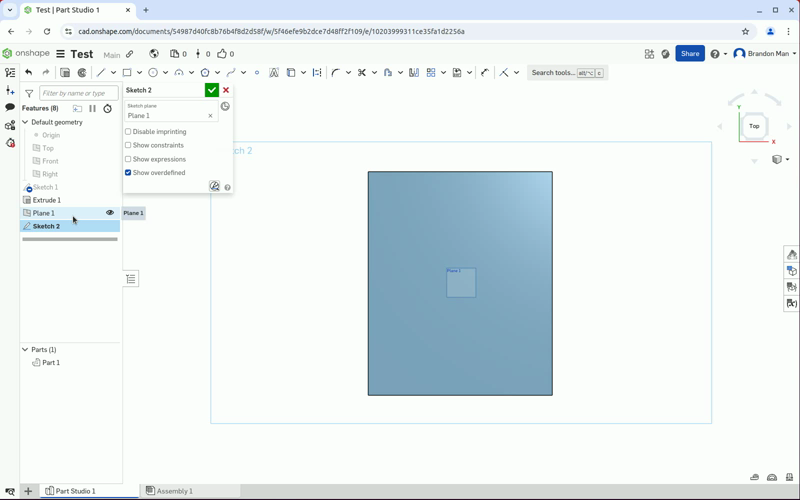
mouse_move(73, 352)
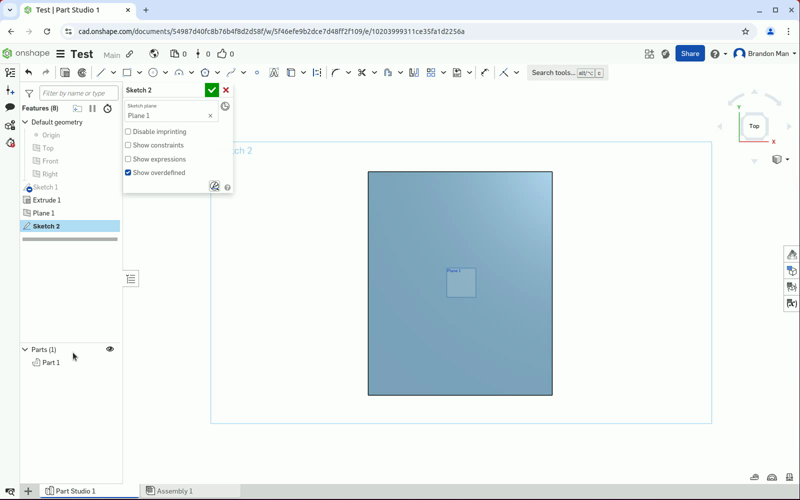
key(y)
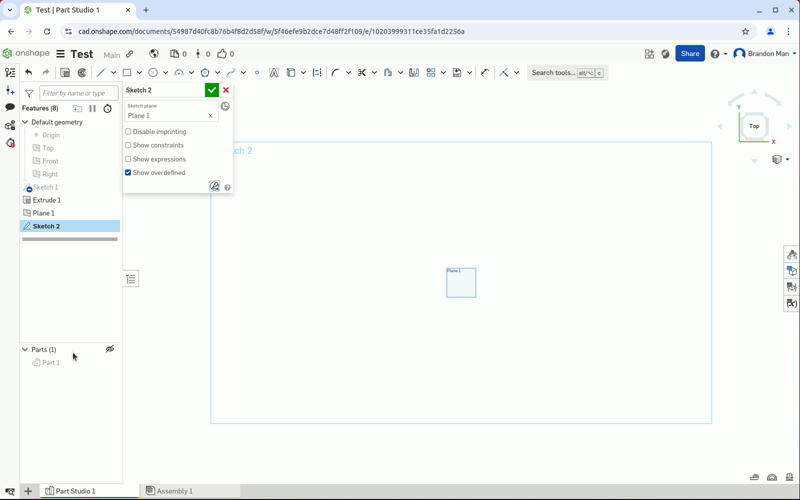
key(l)
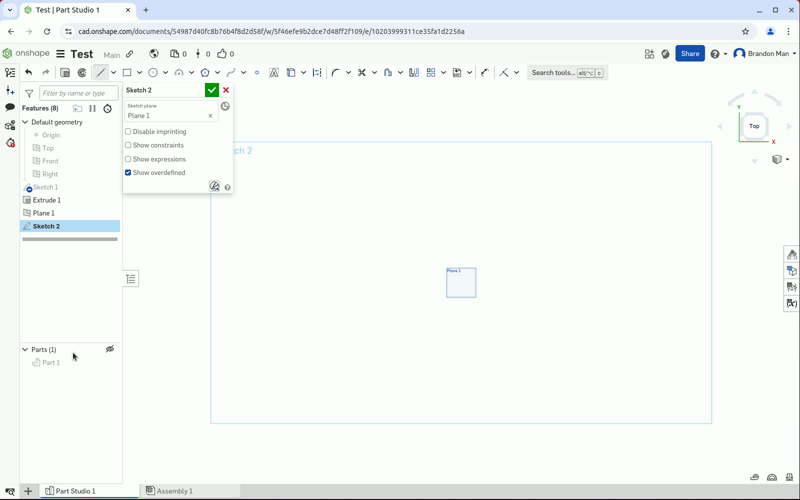
key_down(shift)
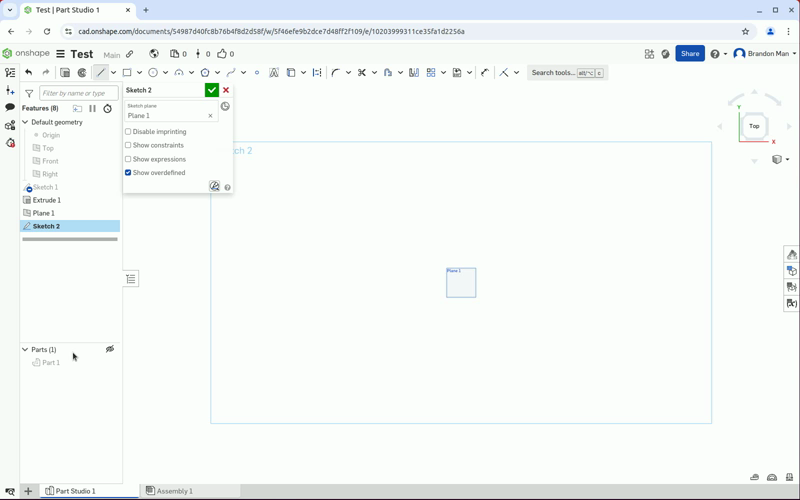
mouse_move(386, 395)
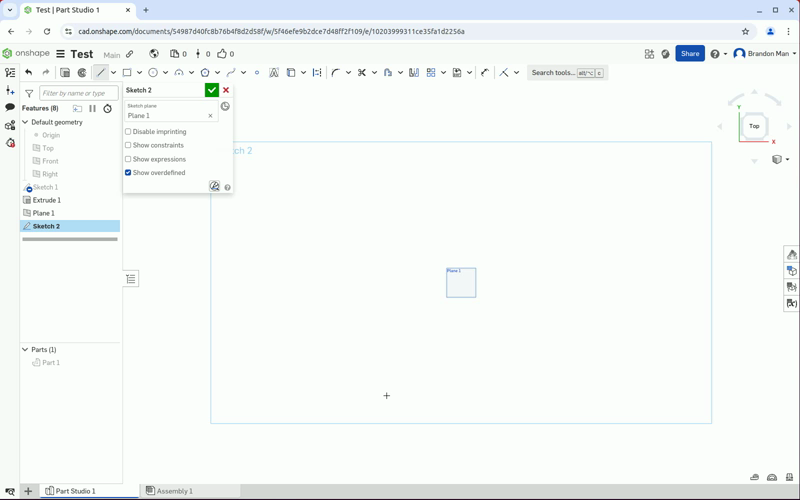
click(386, 395)
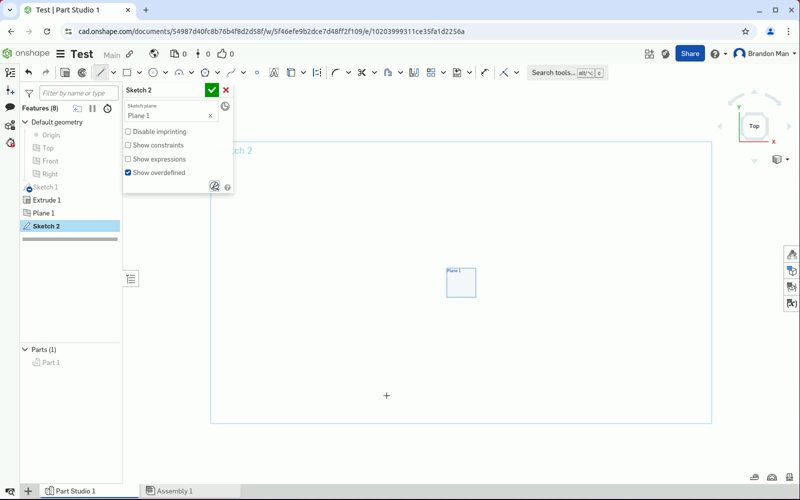
key_up(shift)
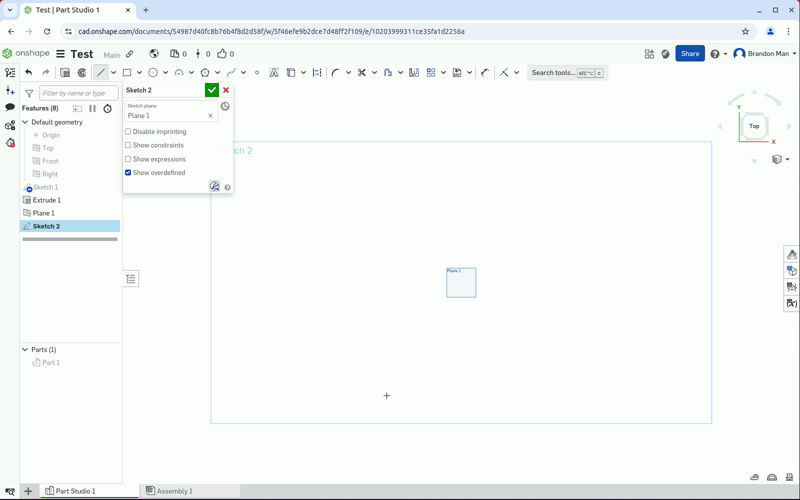
key_down(shift)
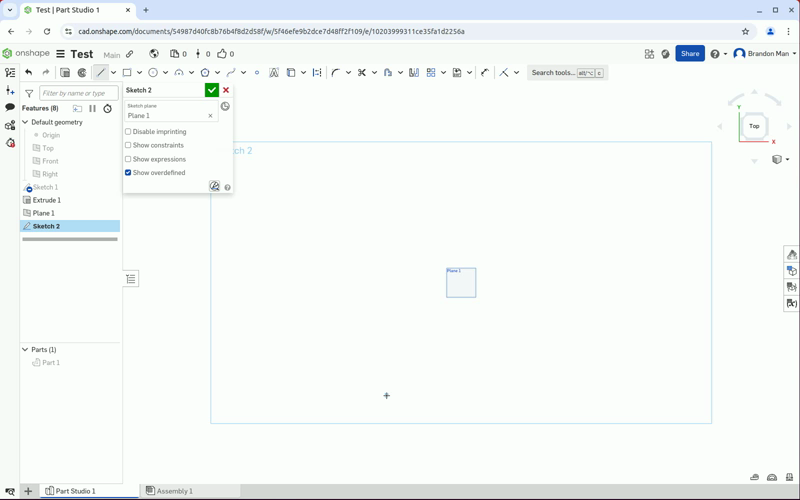
mouse_move(533, 395)
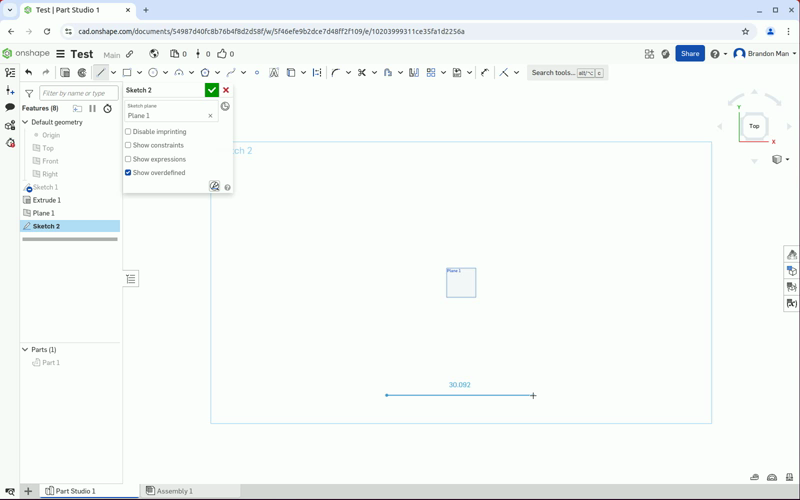
click(533, 395)
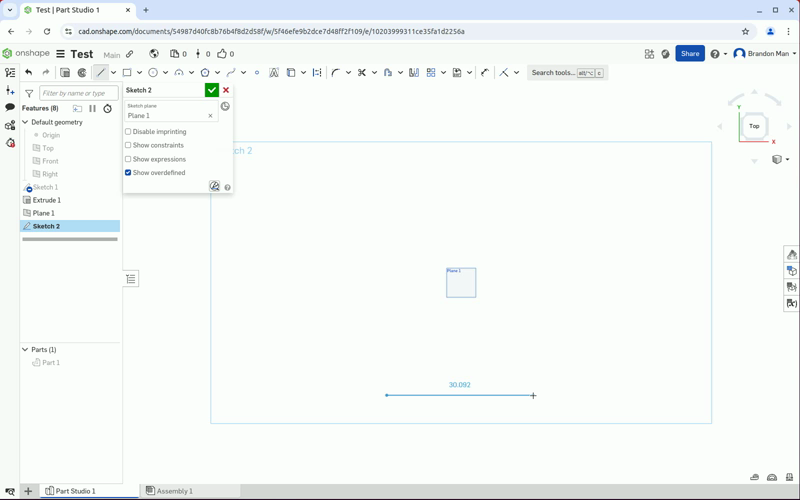
key_up(shift)
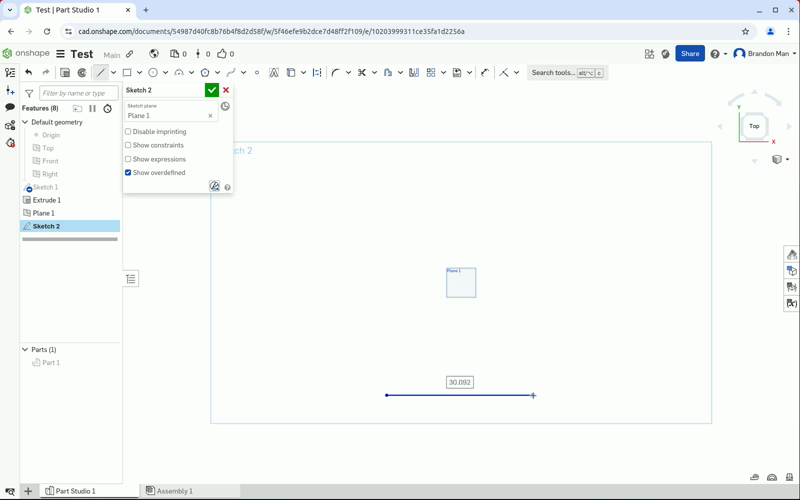
key_down(shift)
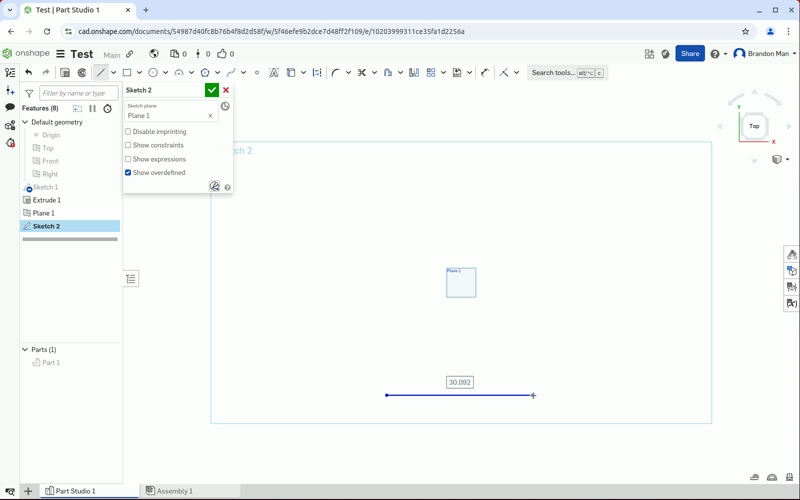
mouse_move(533, 171)
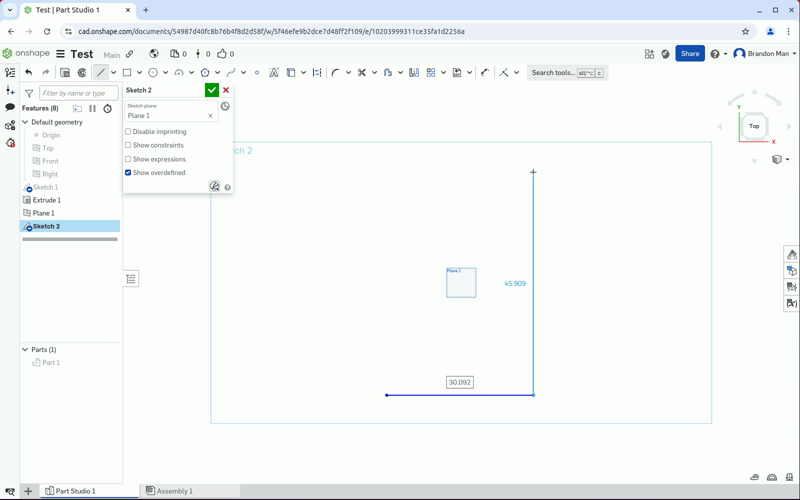
click(533, 171)
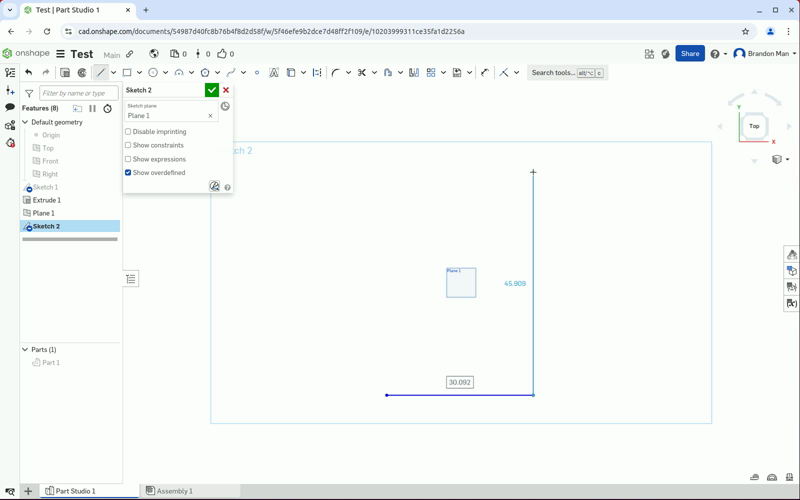
key_up(shift)
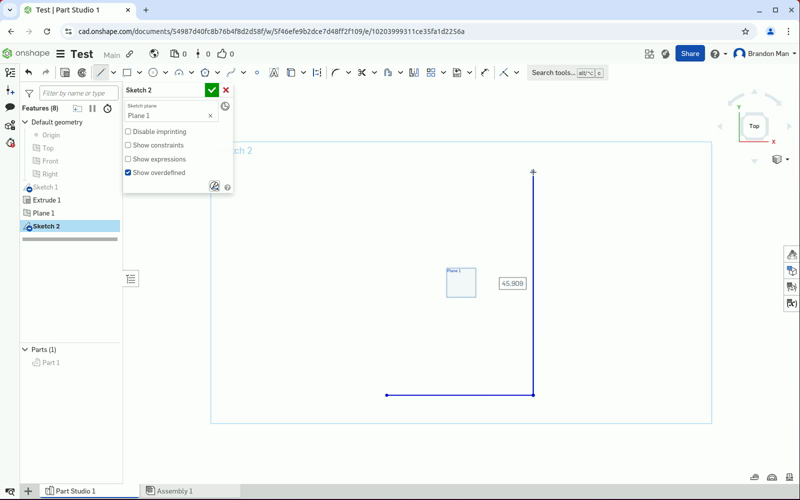
key_down(shift)
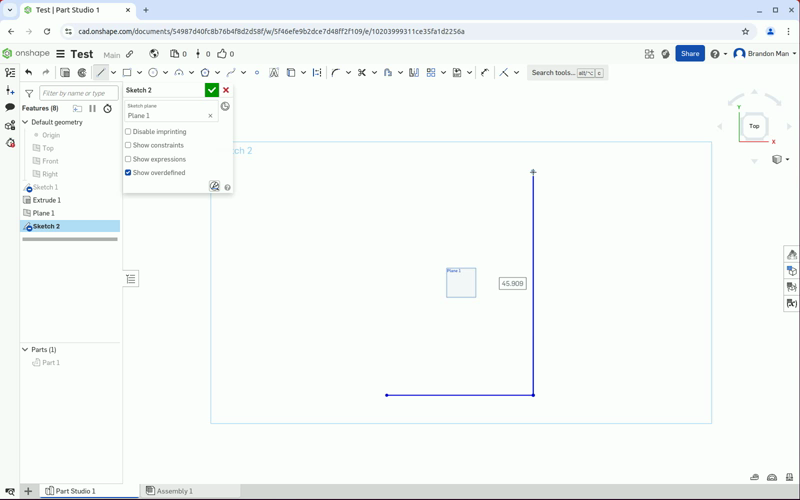
mouse_move(386, 171)
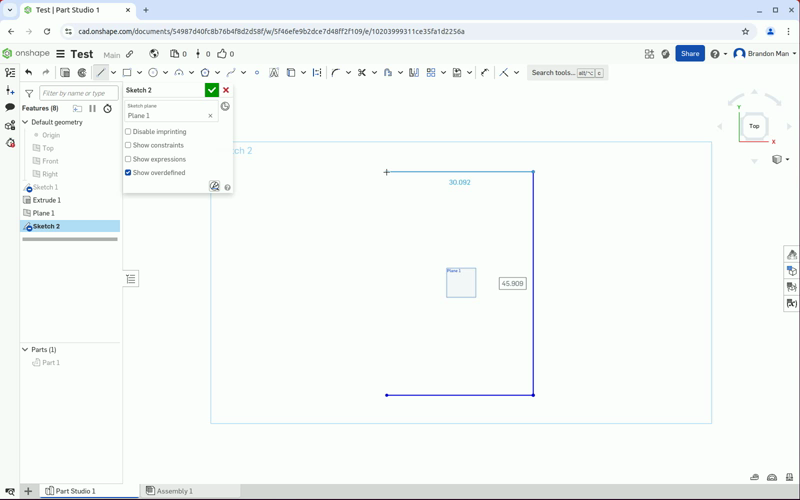
click(386, 171)
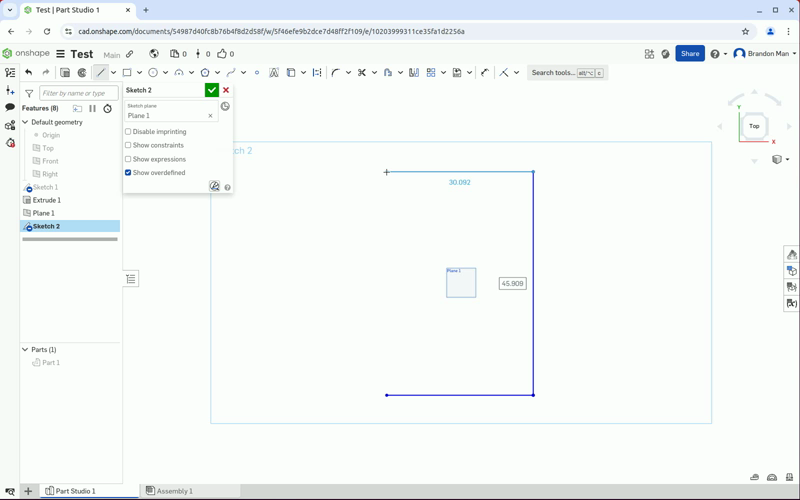
key_up(shift)
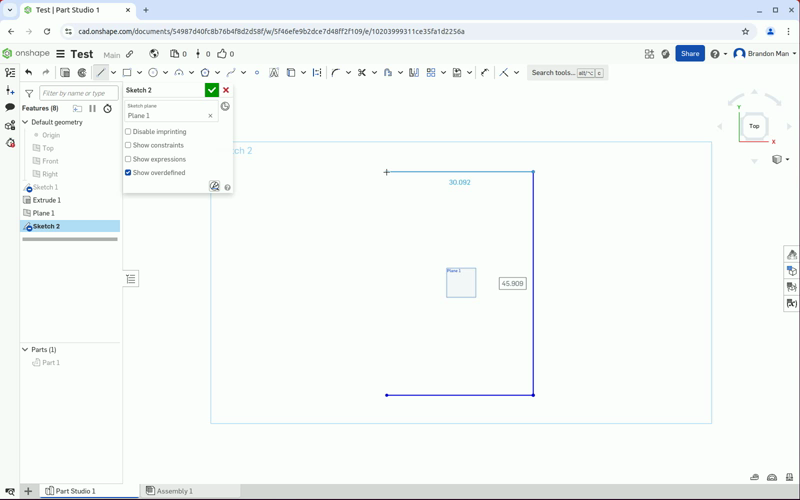
key_down(shift)
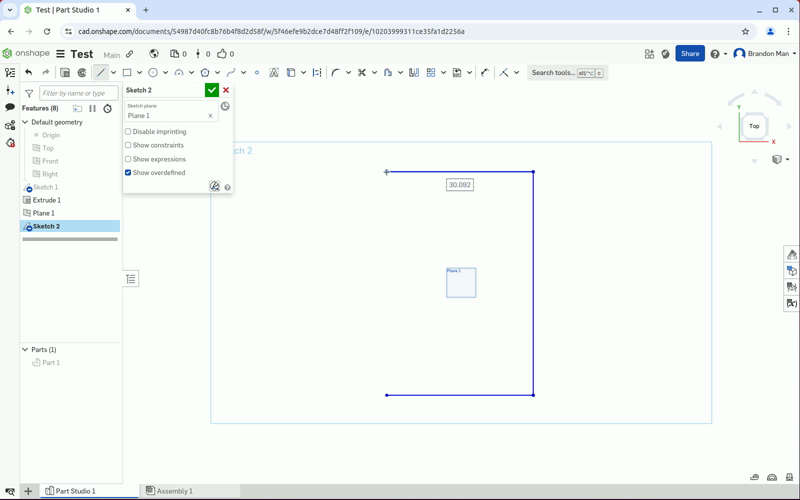
mouse_move(386, 395)
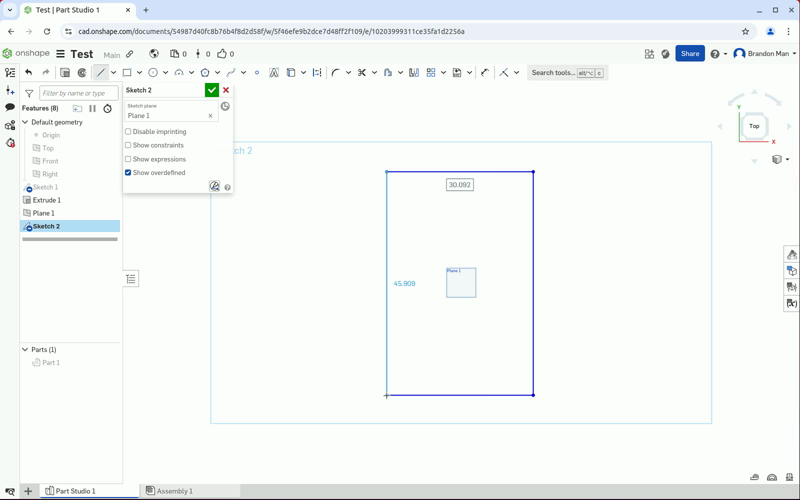
key_up(shift)
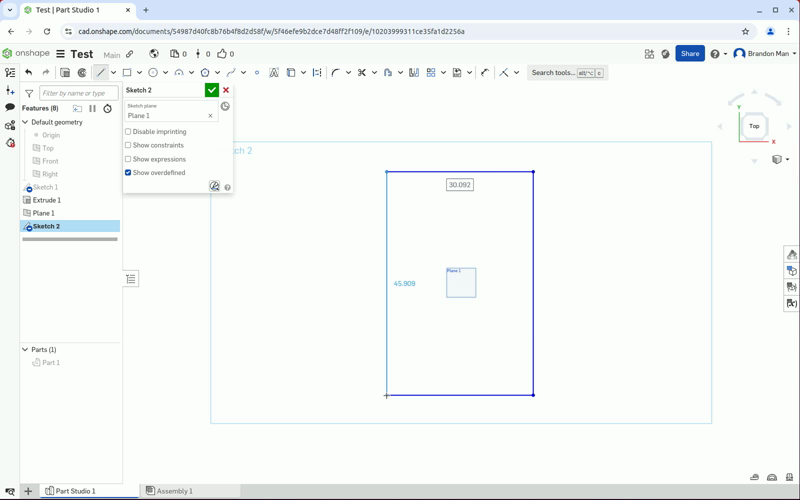
click(386, 395)
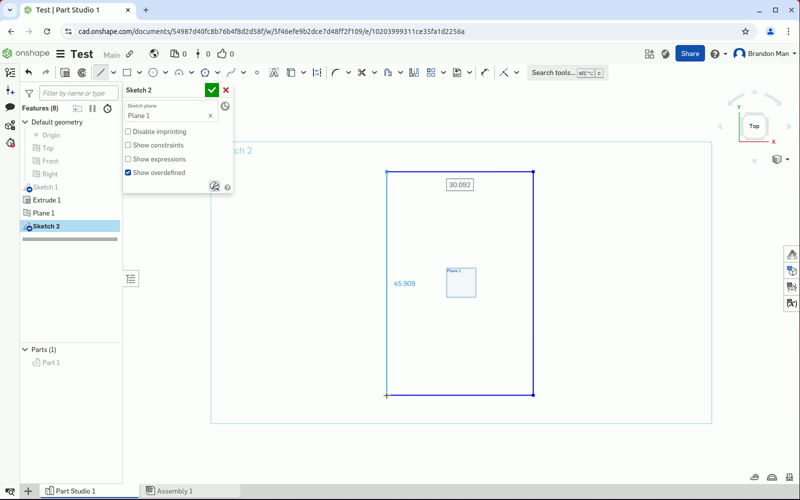
key(esc)
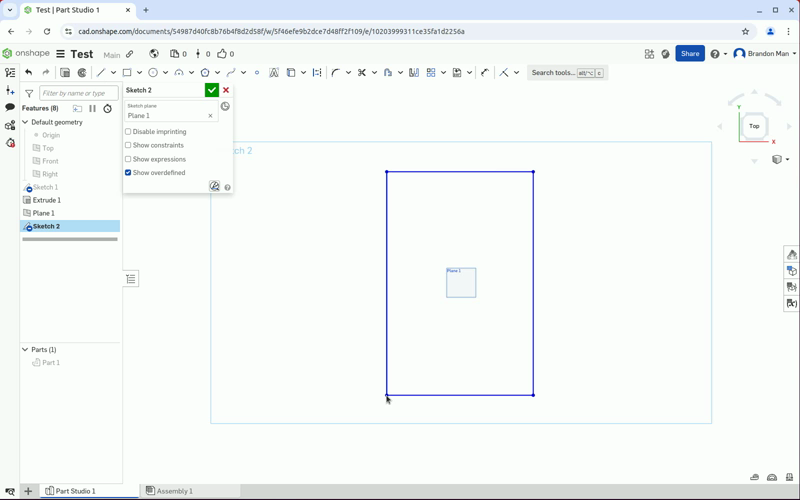
mouse_move(451, 206)
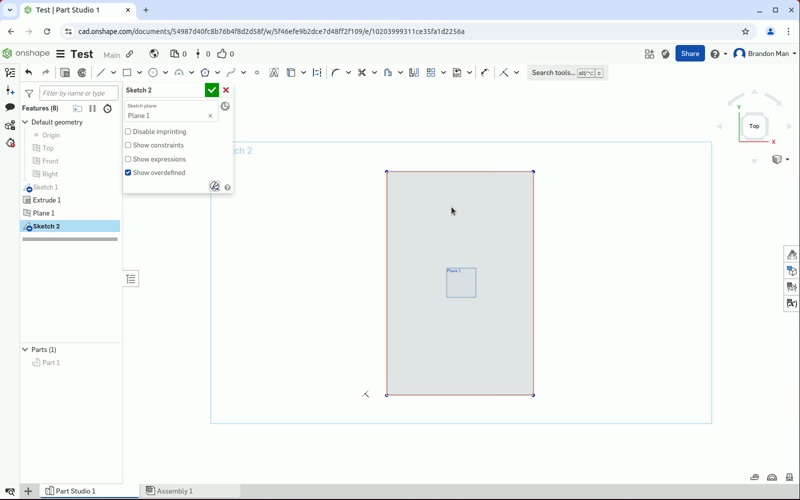
click(451, 206)
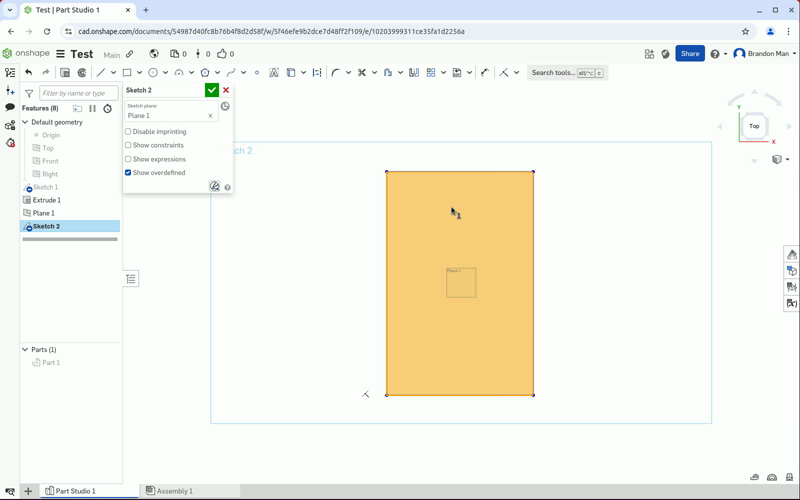
mouse_move(73, 352)
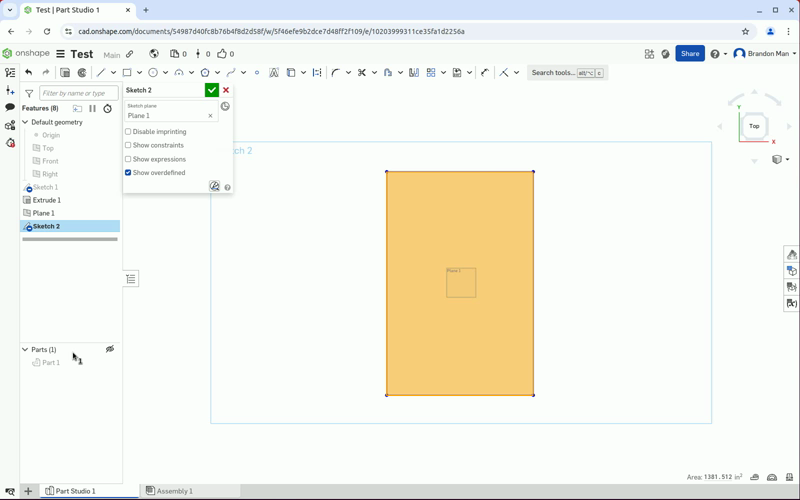
key(shift+y)
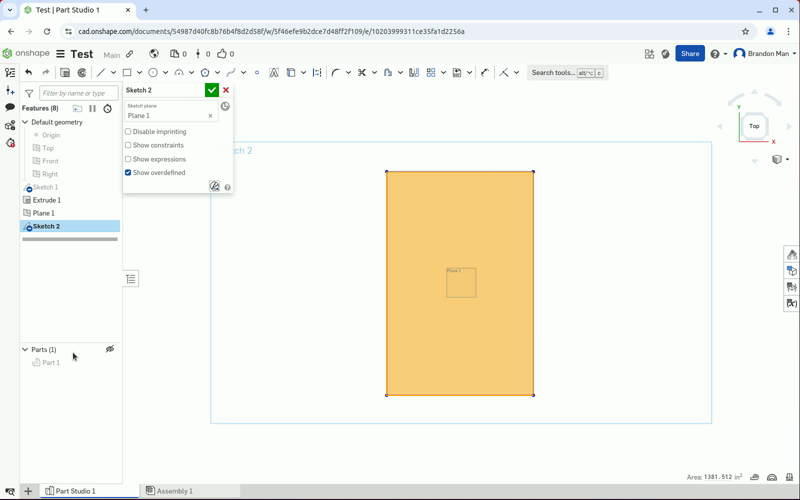
key(shift+e)
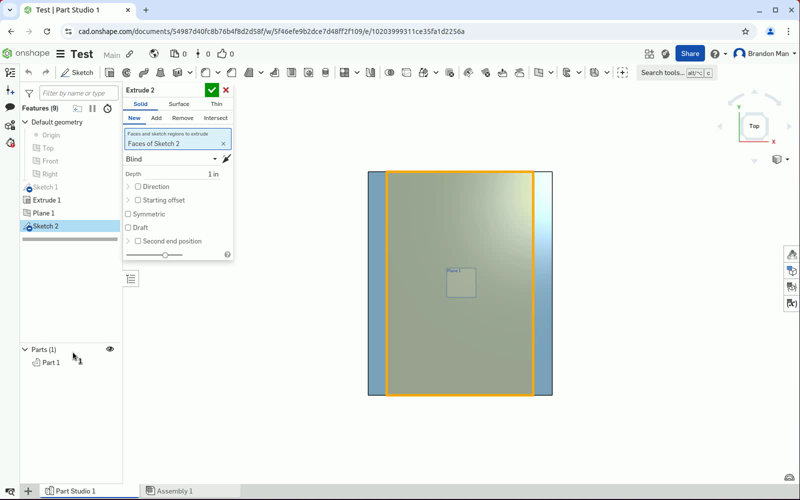
mouse_move(143, 106)
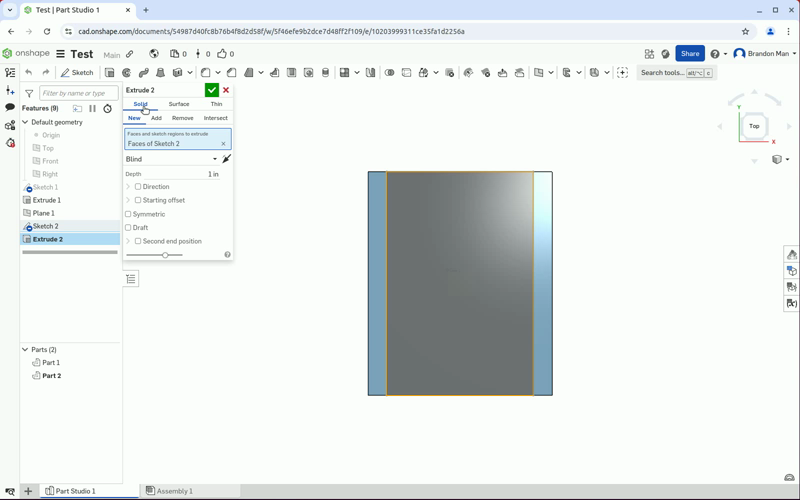
click(143, 106)
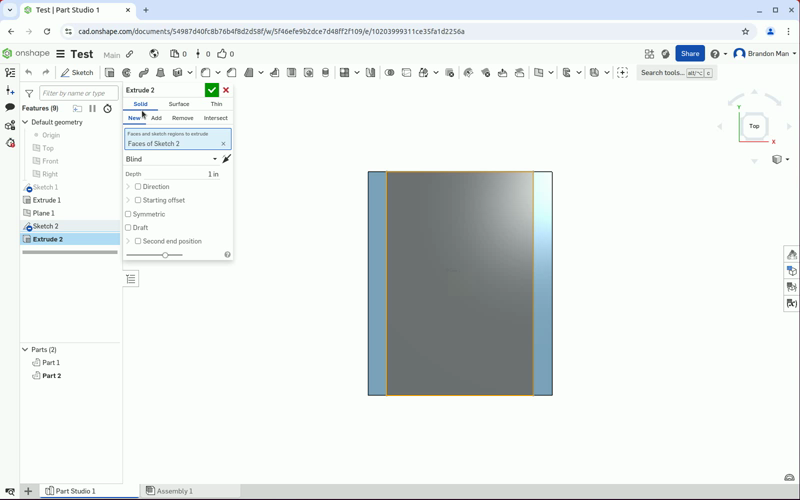
mouse_move(137, 120)
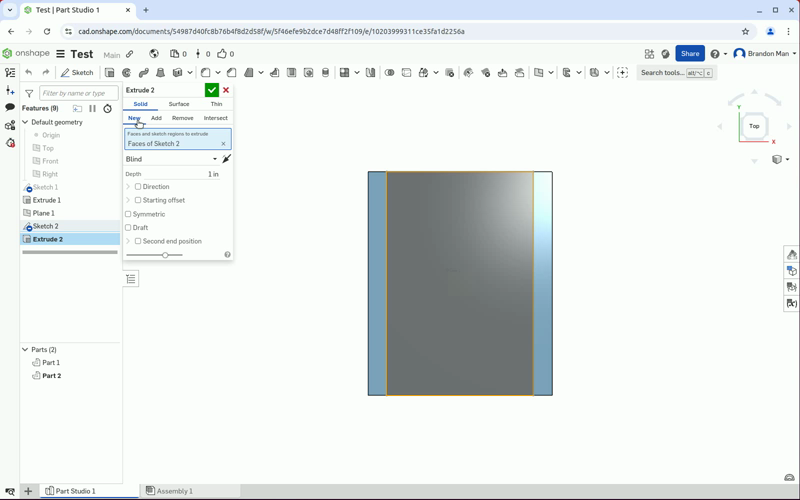
click(137, 120)
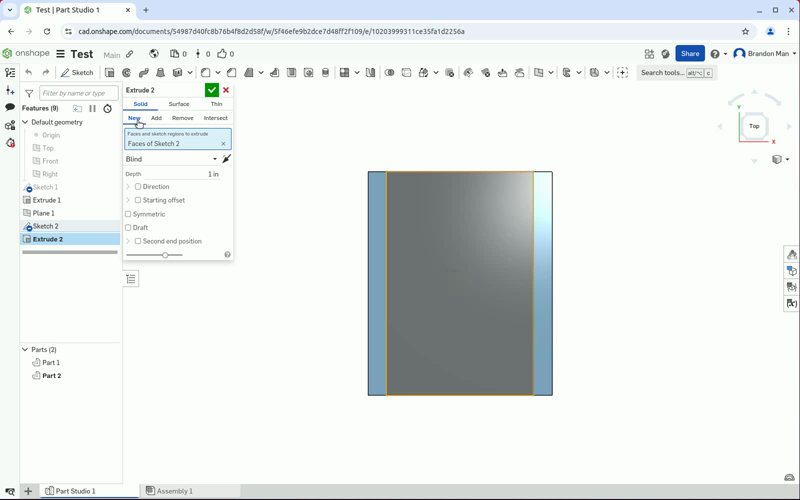
key(tab, 4)
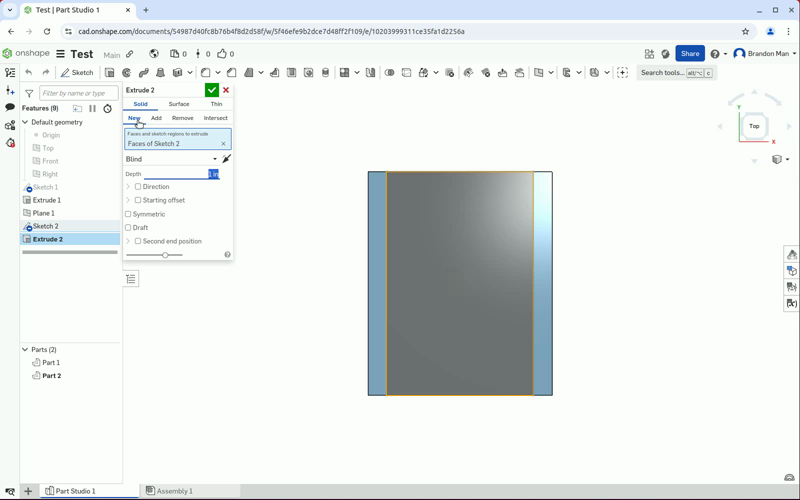
text(7.703)
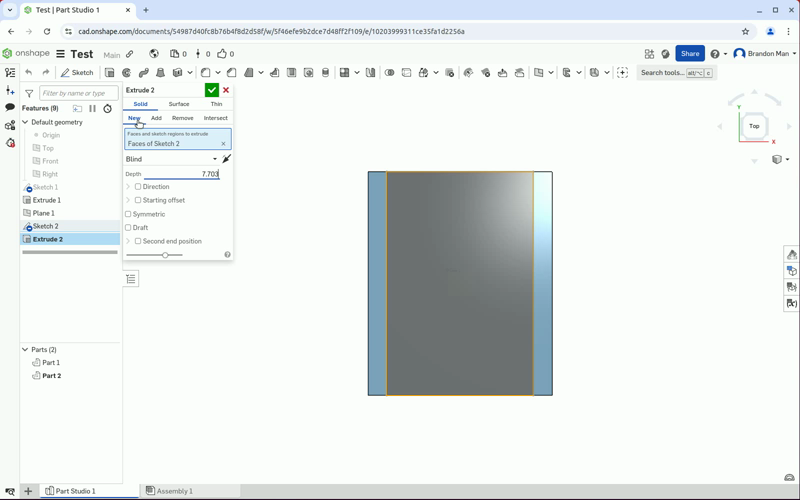
key(enter)
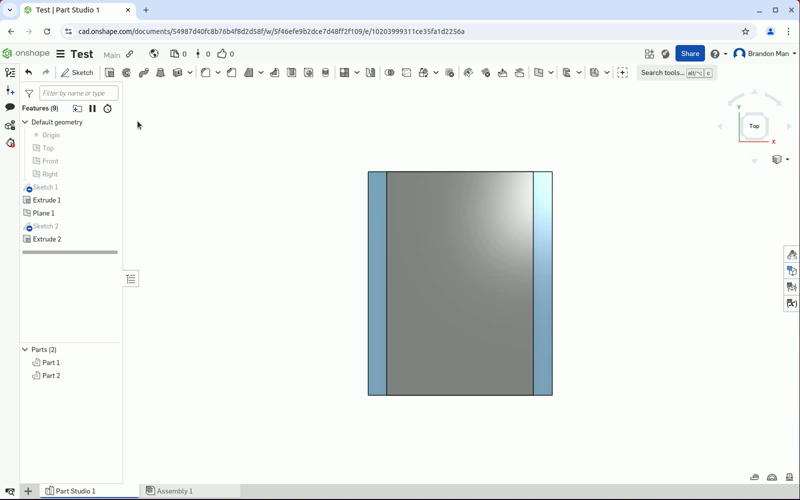
key(shift+h)
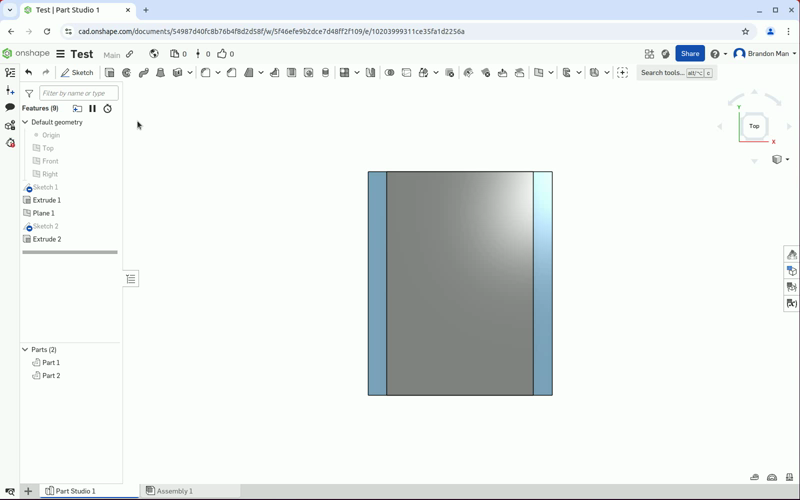
key(shift+h)
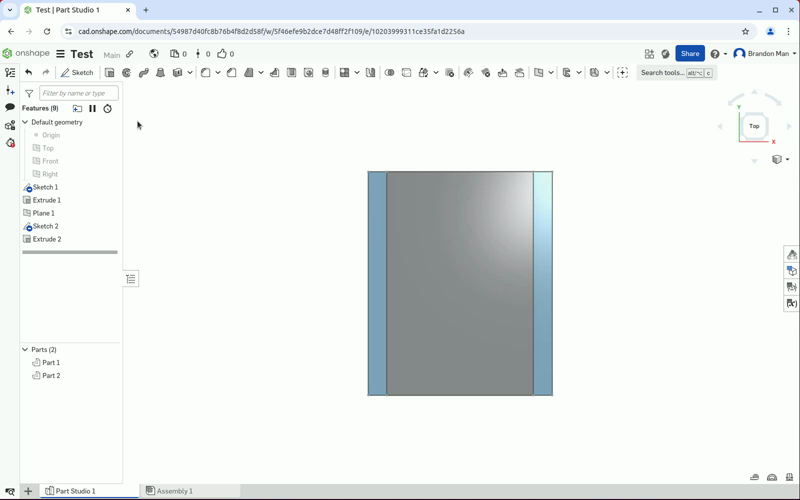
key(shift+7)
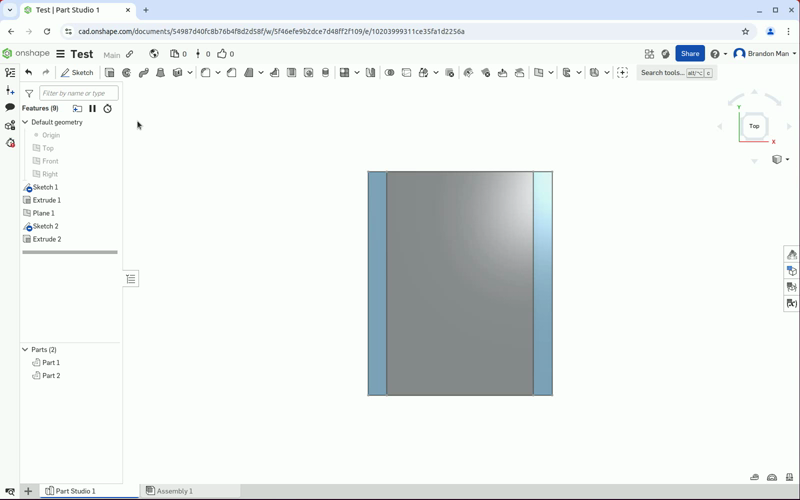
key(up, 3)
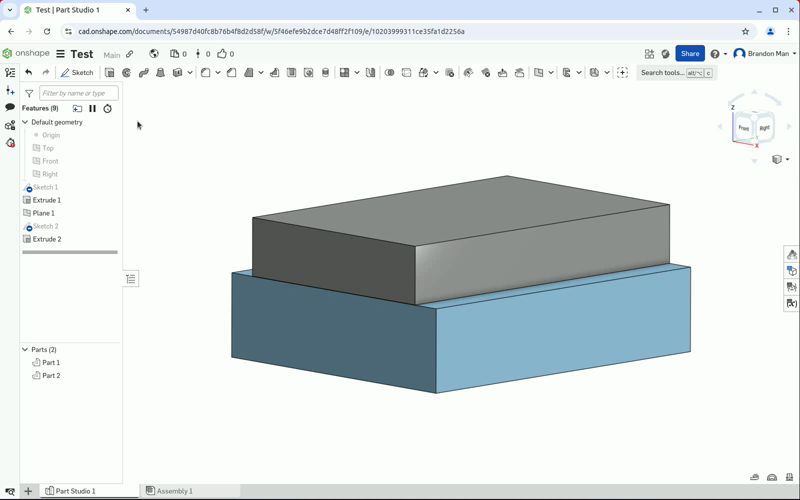
key(left, 3)
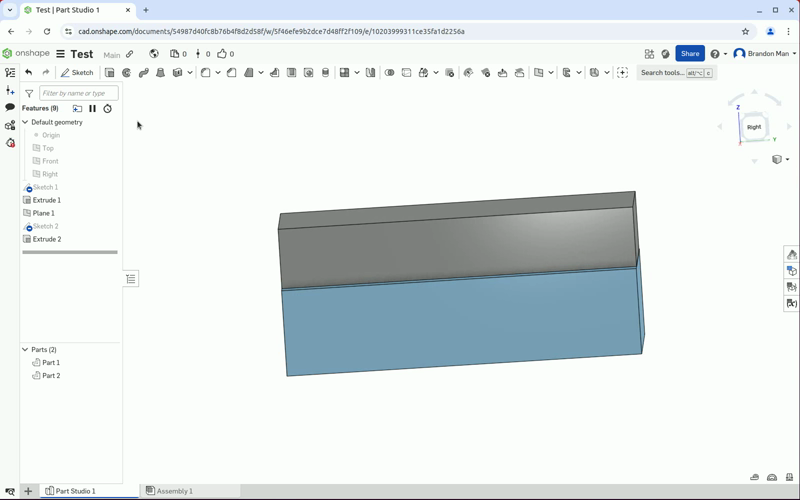
key(right, 3)
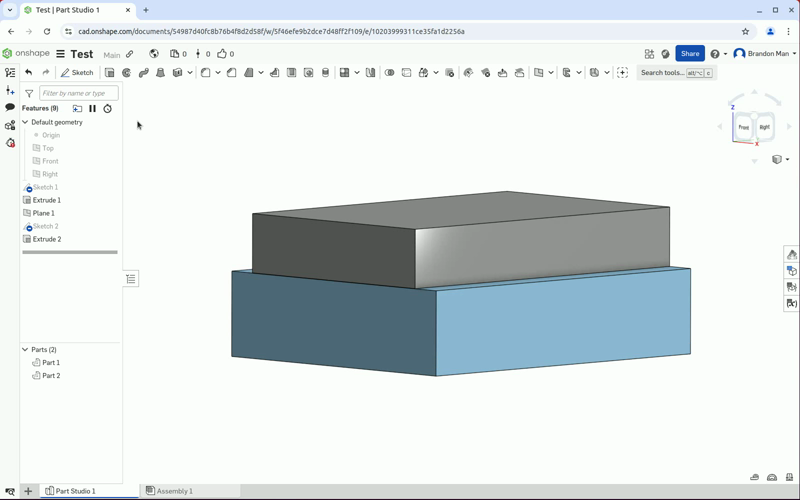
key(down, 3)
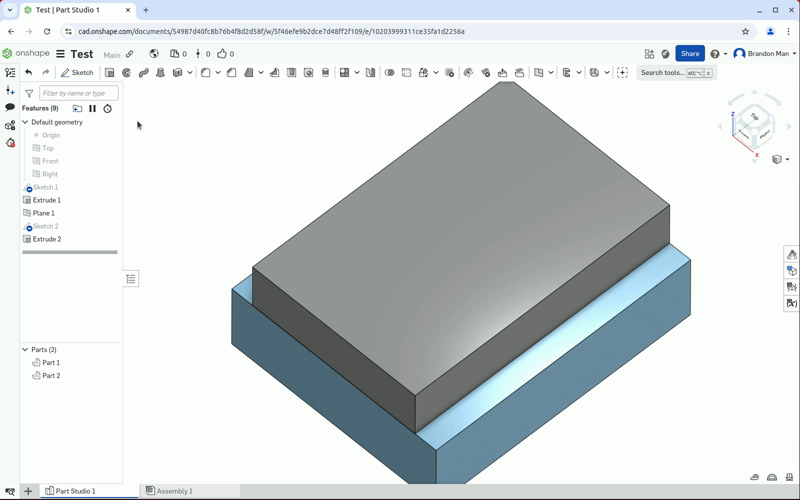
mouse_move(73, 189)
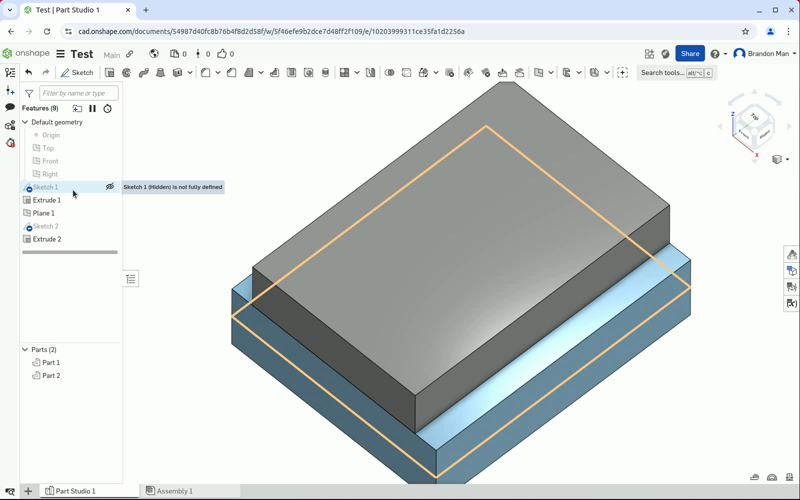
click(73, 189)